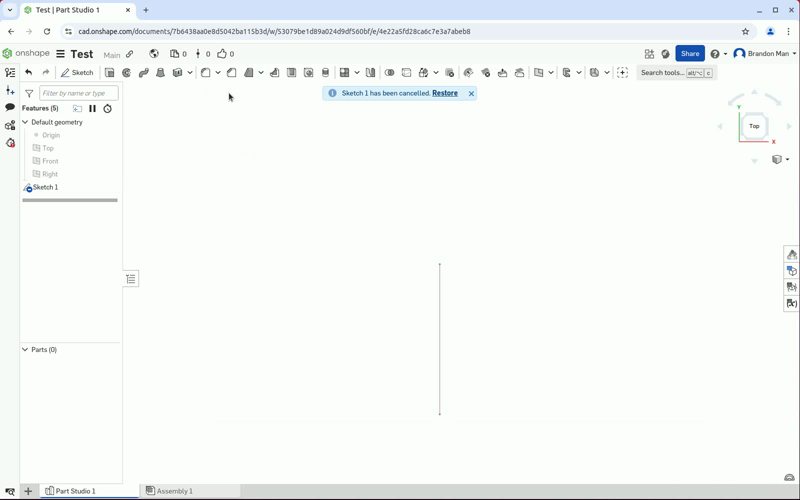
key(shift+h)
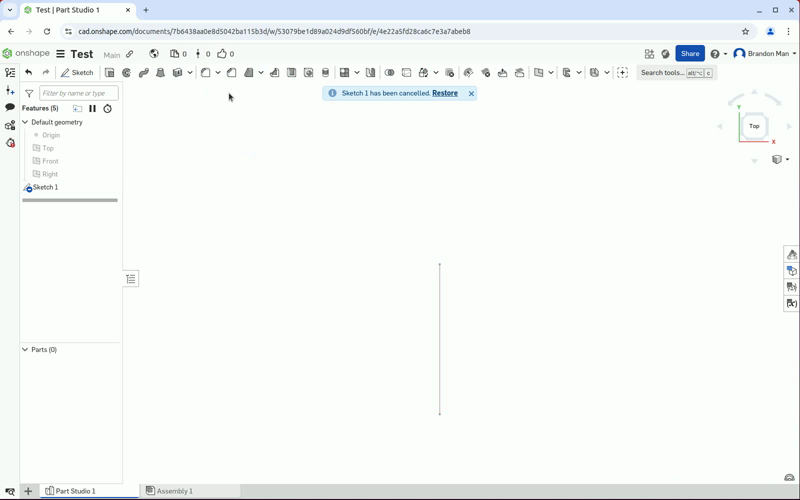
key(shift+s)
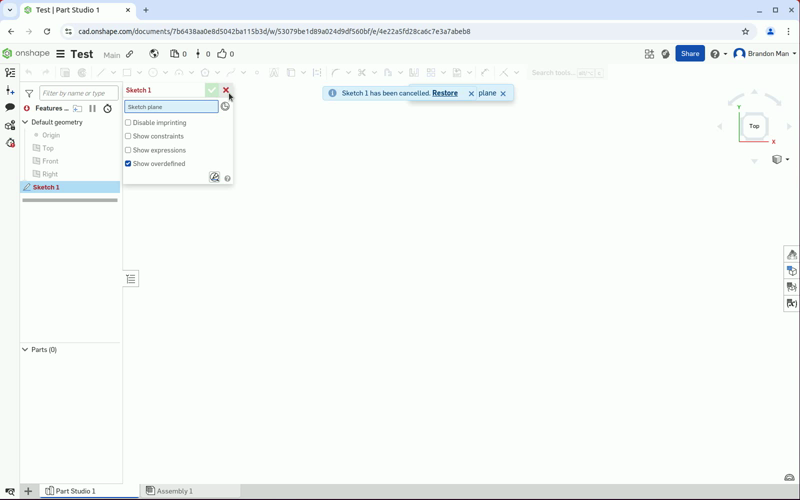
mouse_move(73, 150)
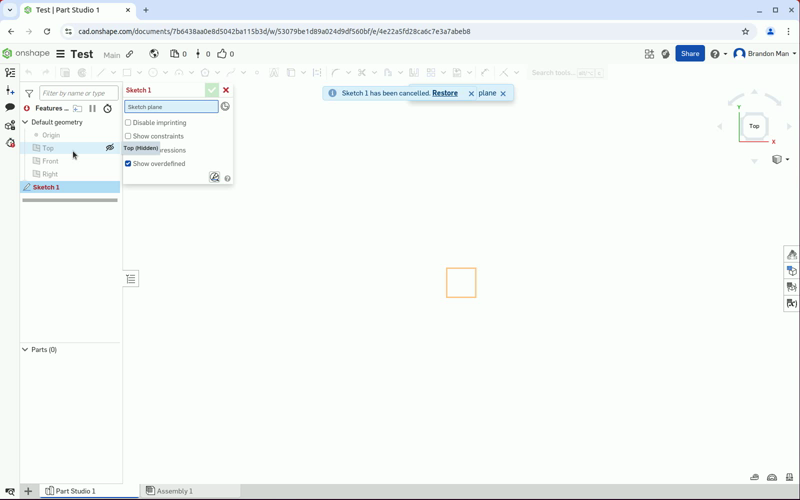
click(73, 150)
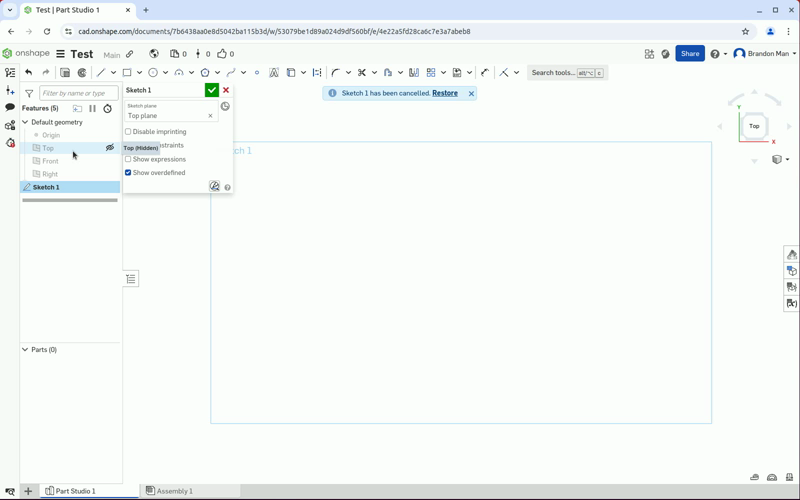
mouse_move(73, 352)
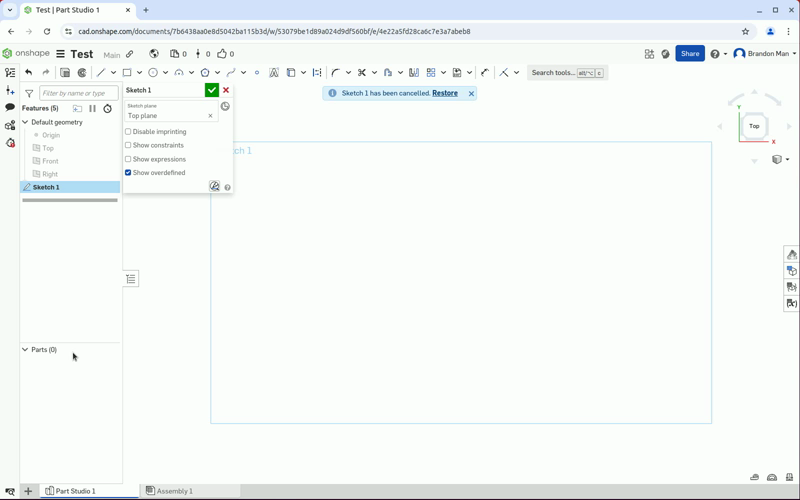
key(y)
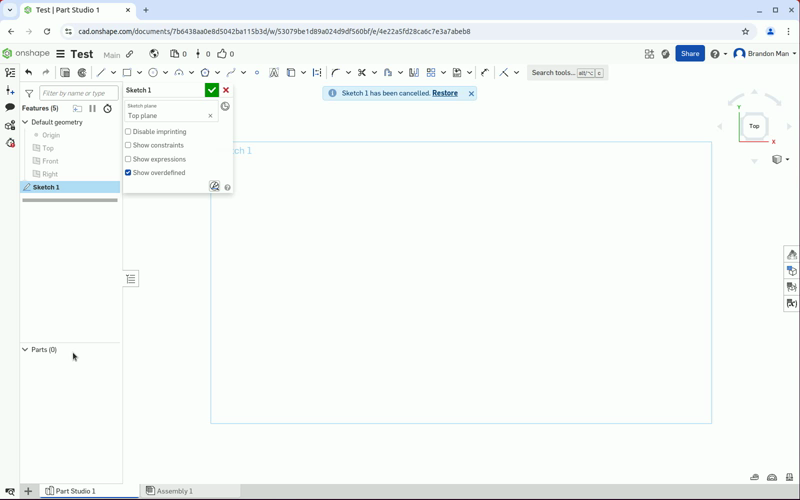
key(l)
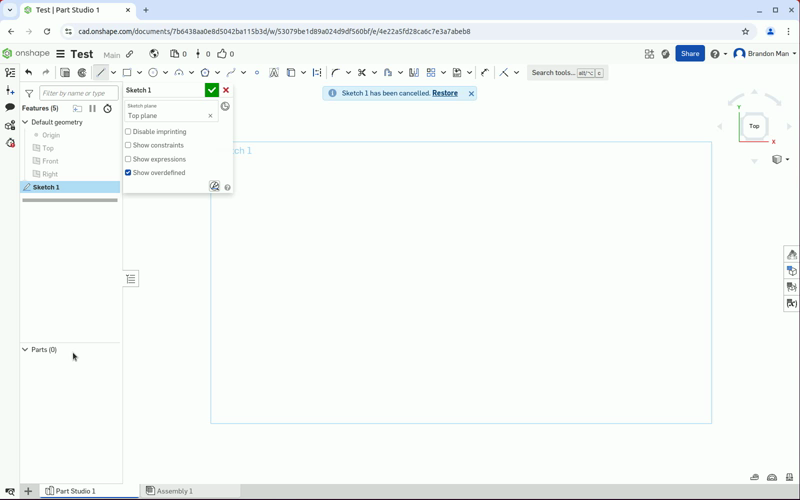
key_down(shift)
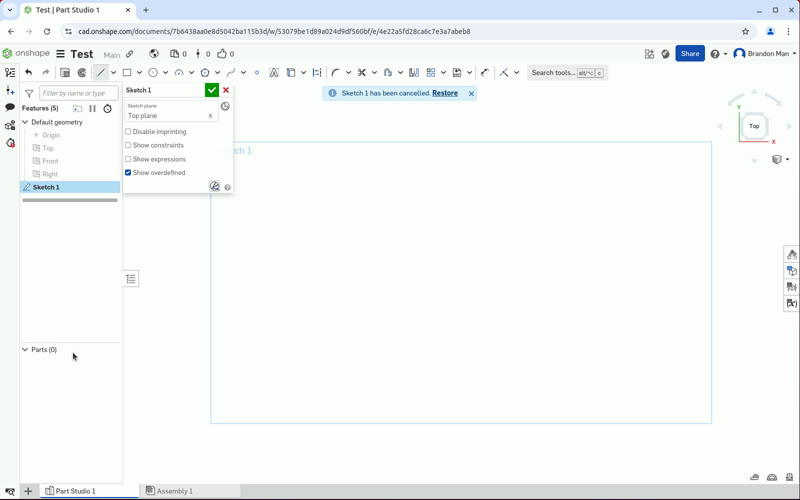
mouse_move(362, 353)
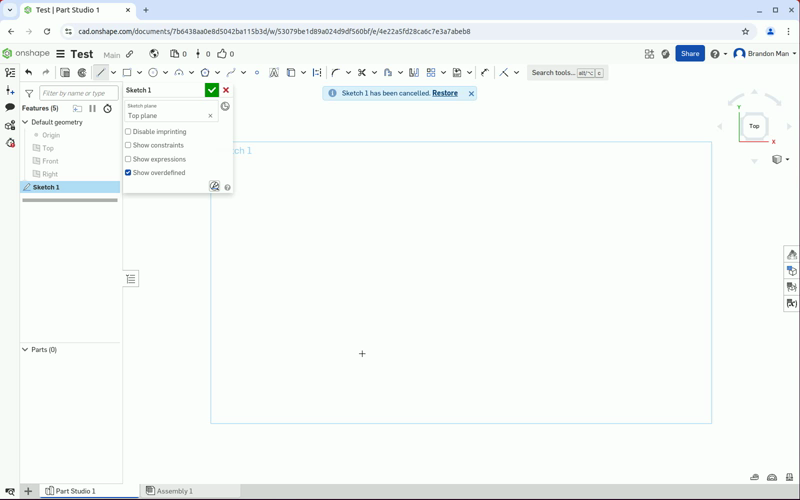
click(362, 353)
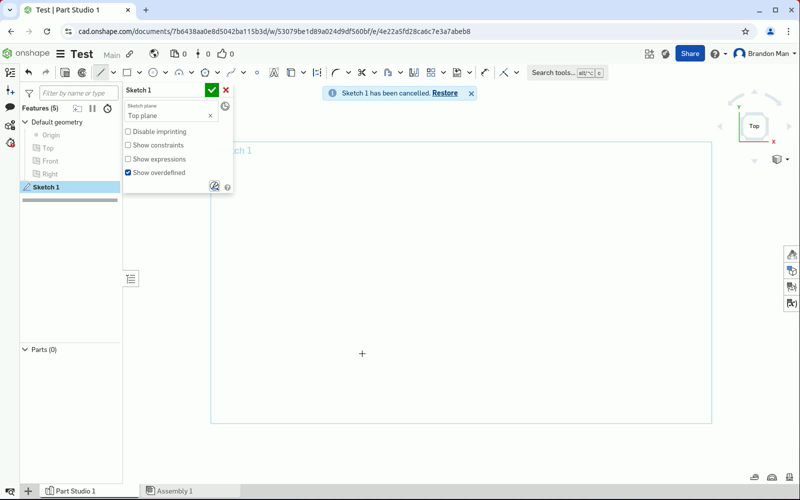
key_up(shift)
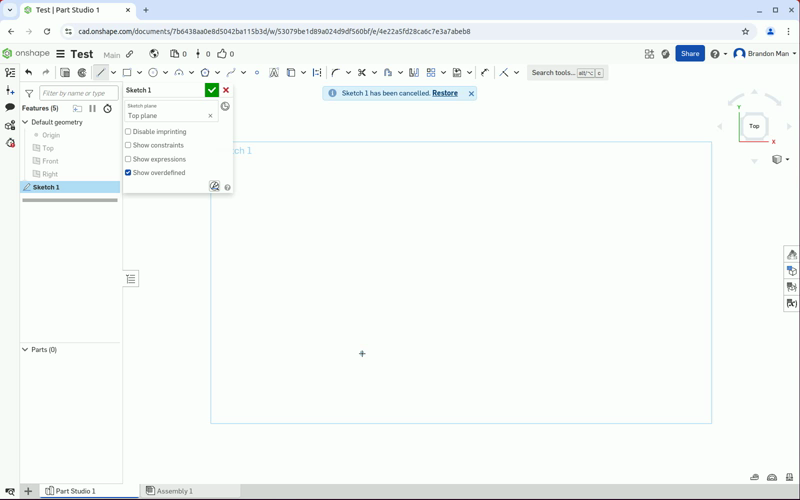
key_down(shift)
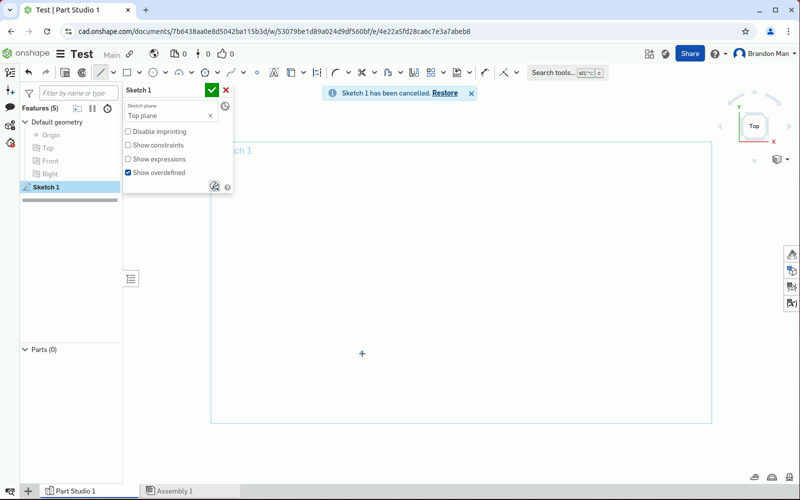
mouse_move(474, 353)
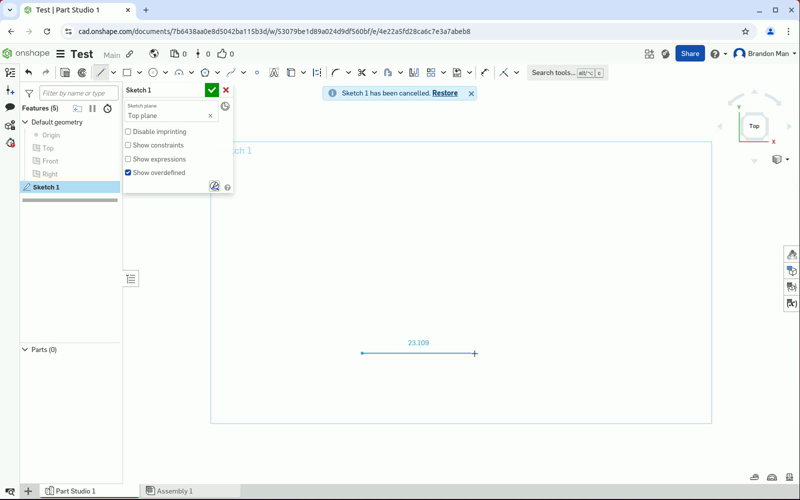
click(474, 353)
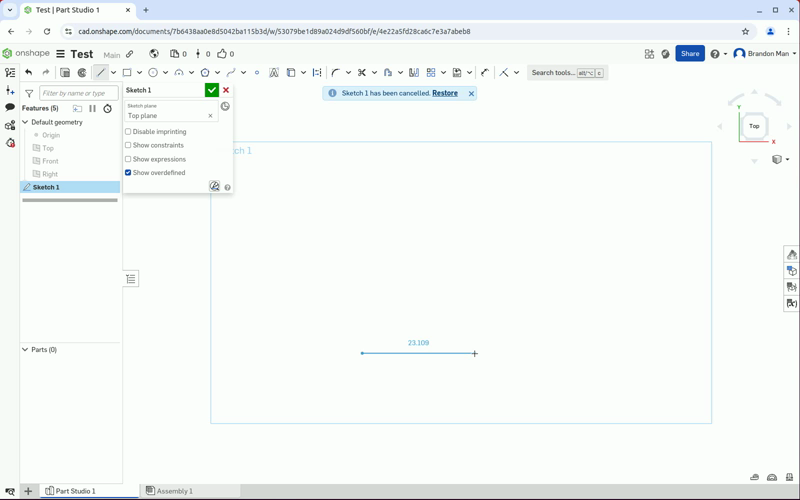
key_up(shift)
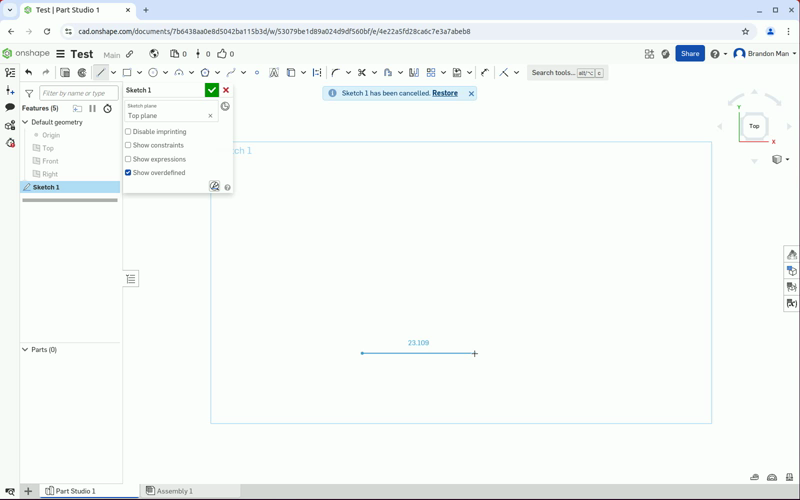
key_down(shift)
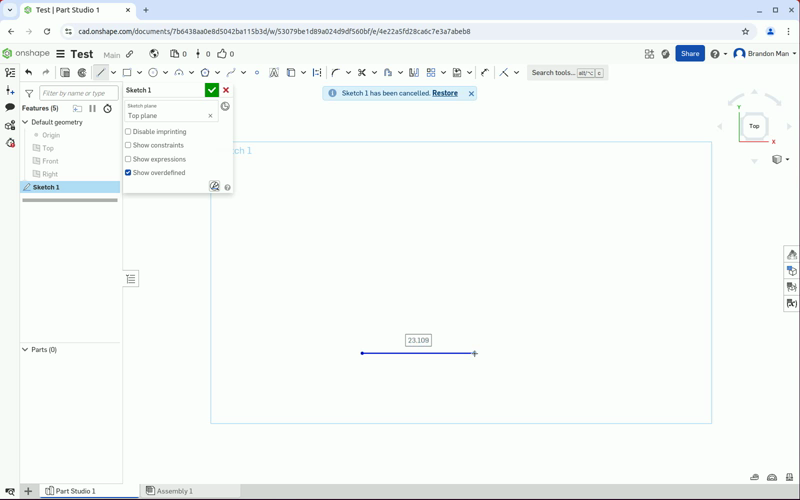
mouse_move(474, 240)
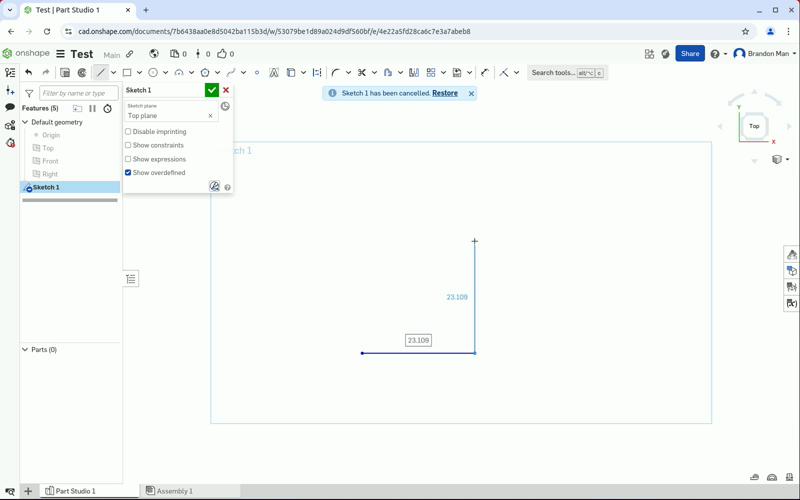
click(474, 240)
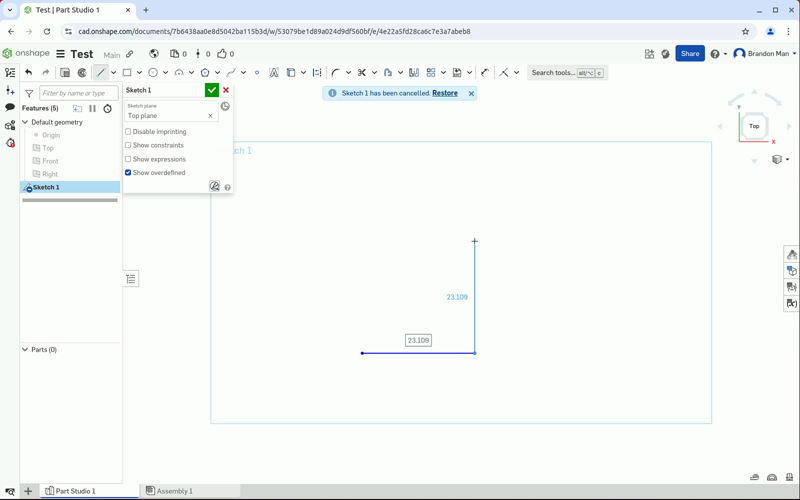
key_up(shift)
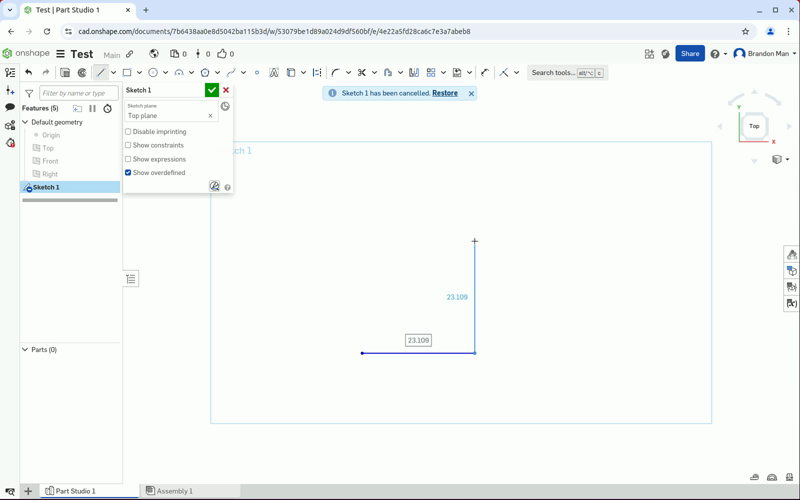
key_down(shift)
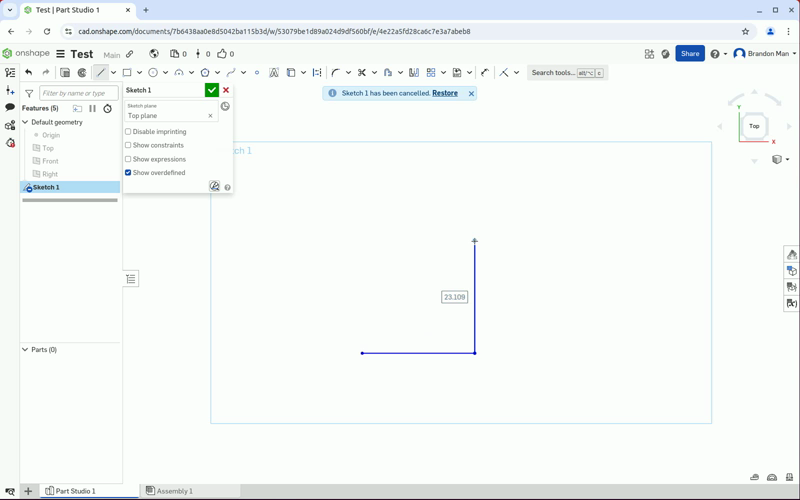
mouse_move(362, 240)
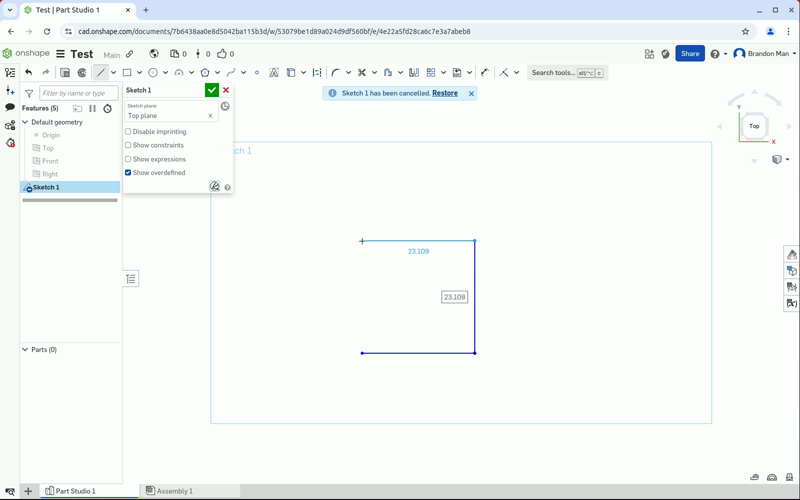
click(362, 240)
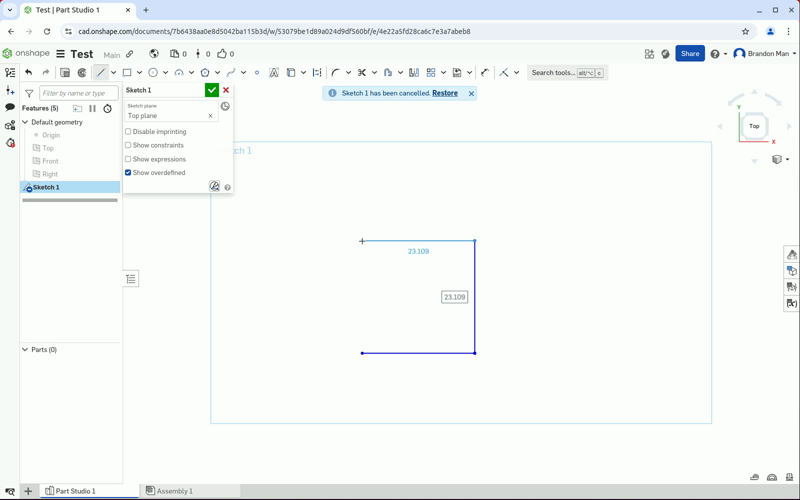
key_up(shift)
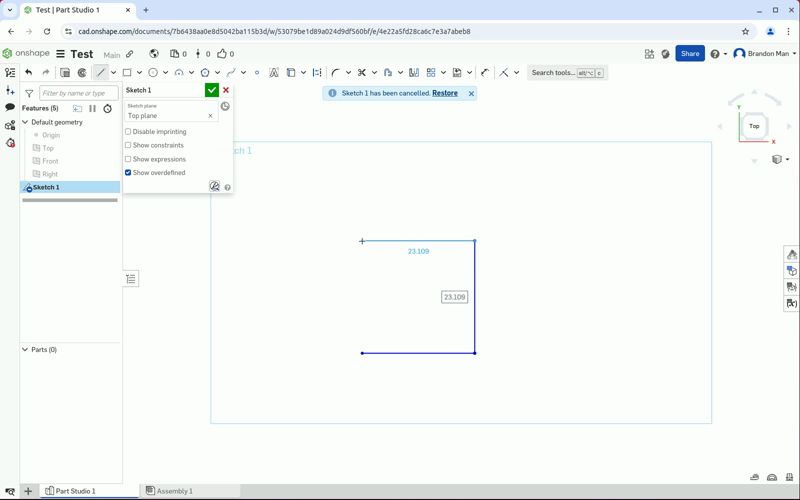
key_down(shift)
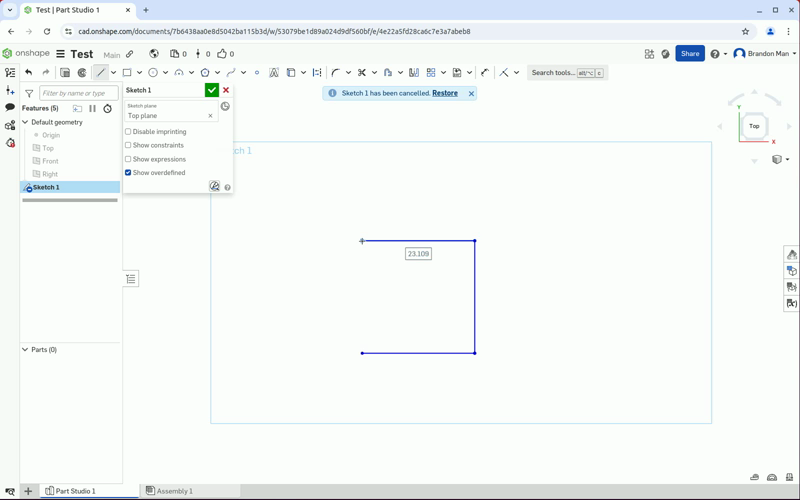
mouse_move(362, 353)
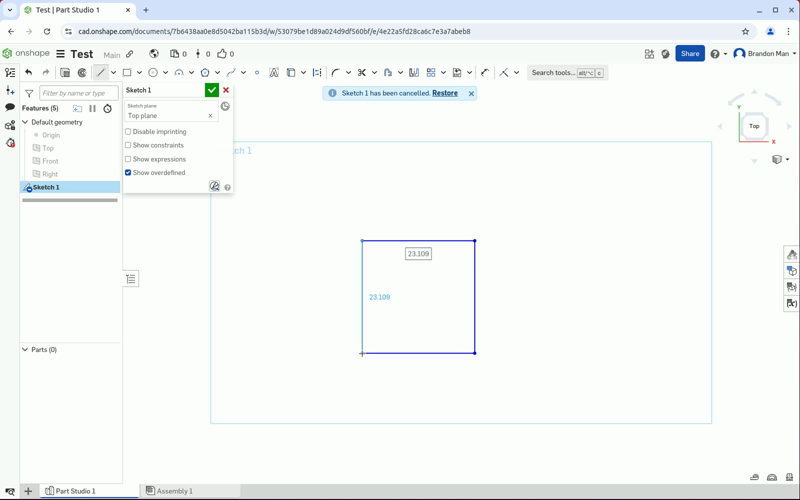
key_up(shift)
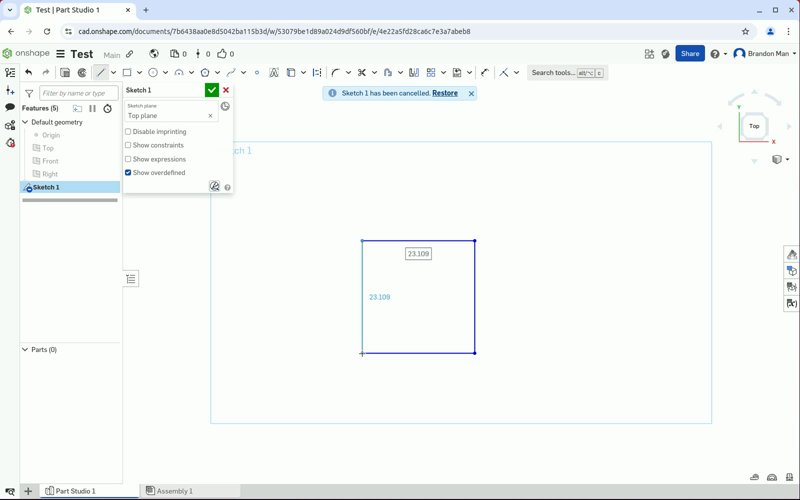
click(362, 353)
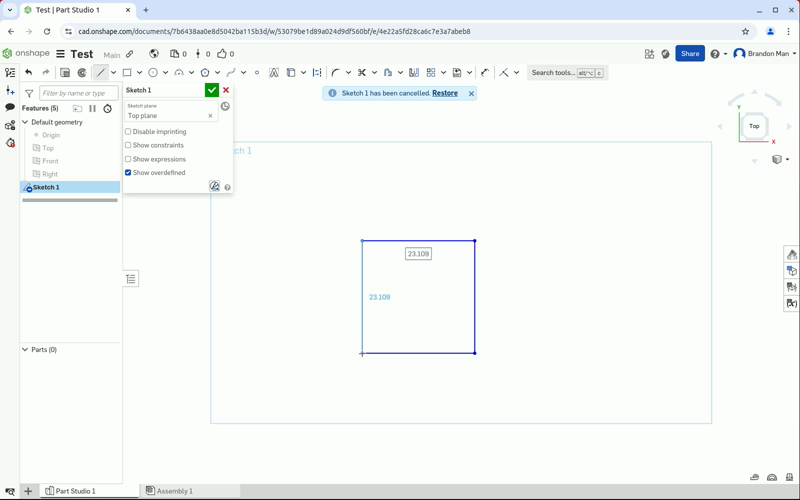
key(esc)
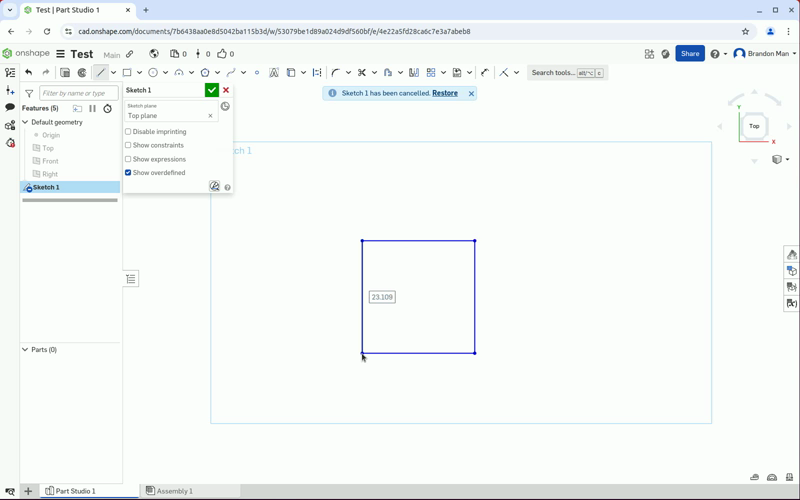
mouse_move(428, 294)
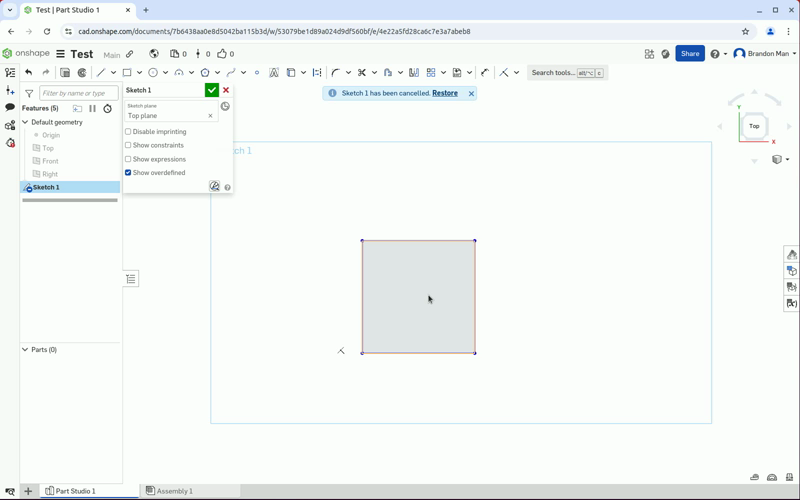
click(428, 294)
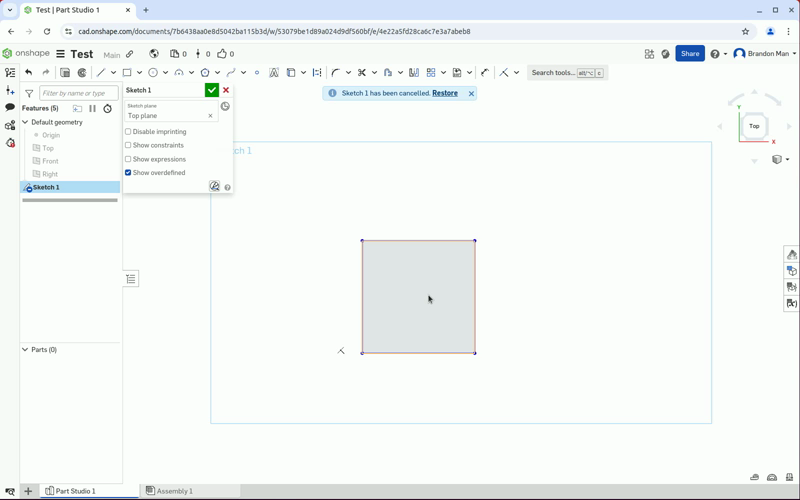
mouse_move(73, 352)
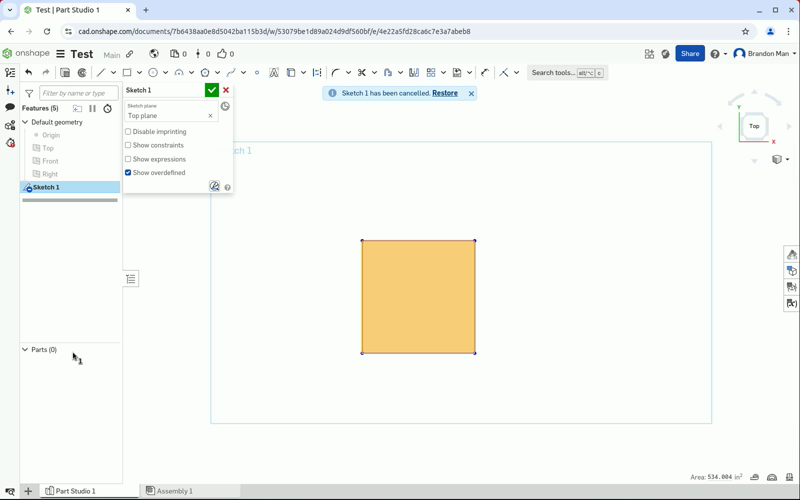
key(shift+y)
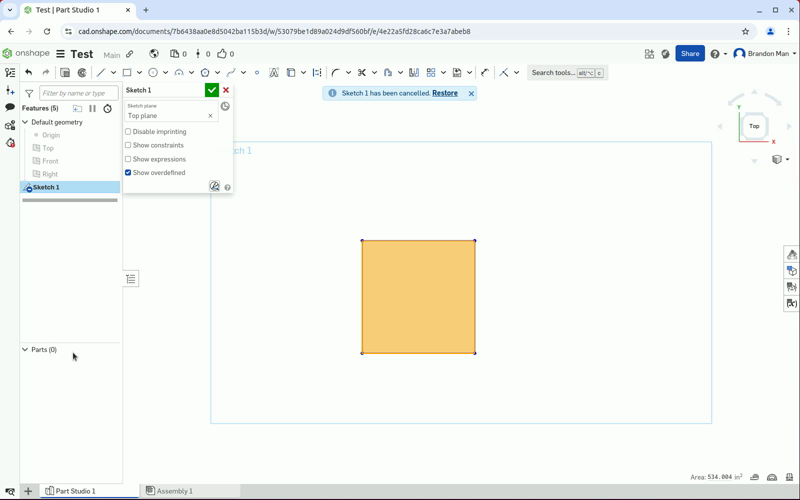
key(shift+e)
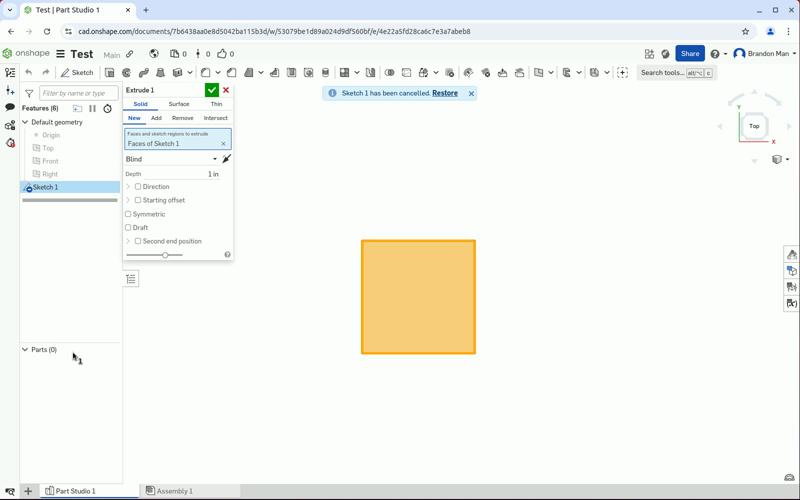
mouse_move(143, 106)
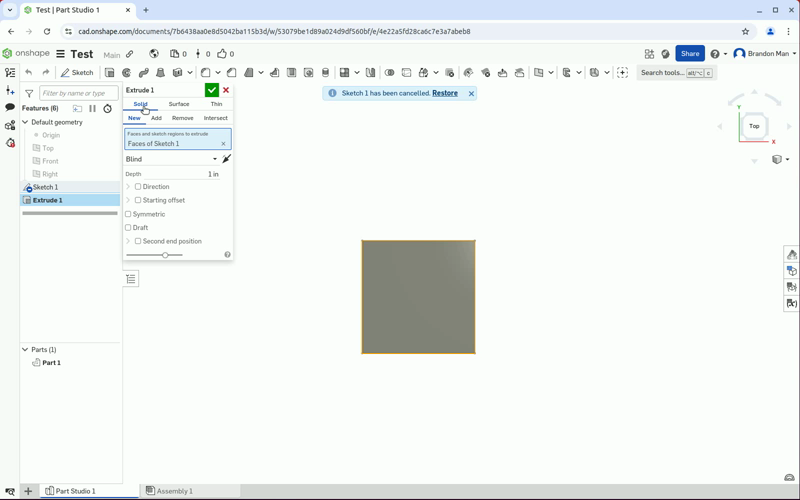
click(143, 106)
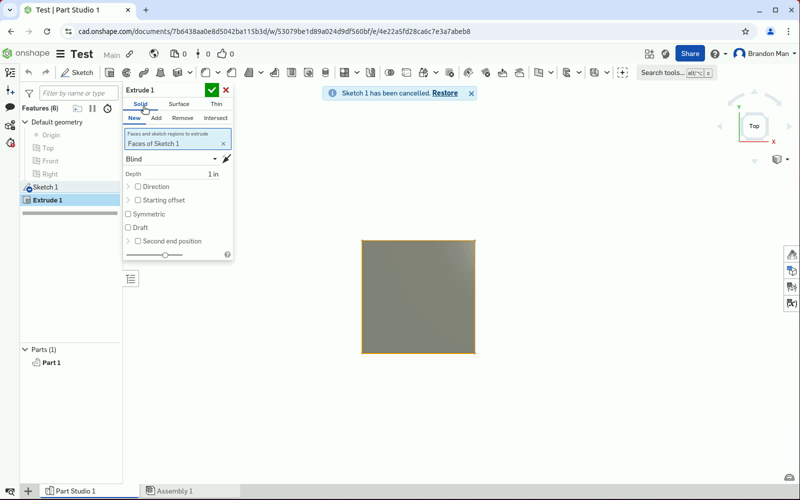
mouse_move(137, 120)
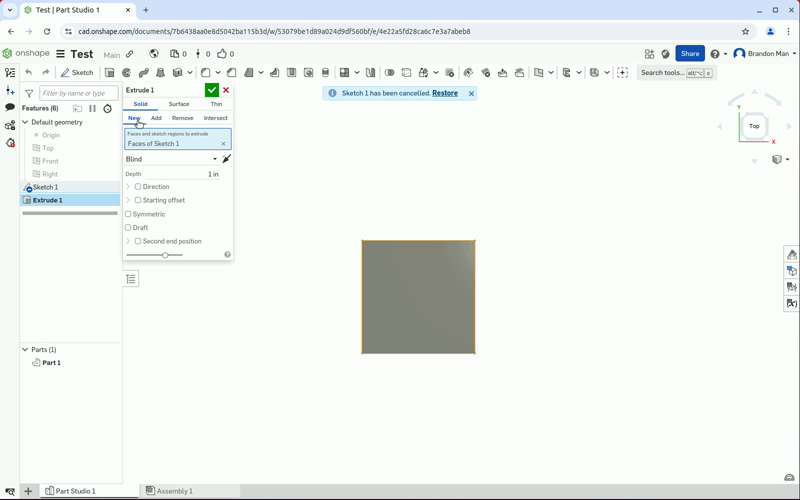
click(137, 120)
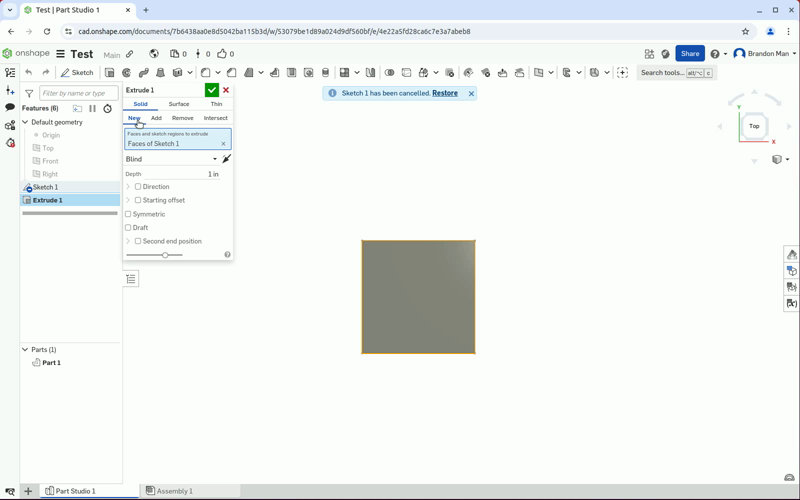
key(tab, 4)
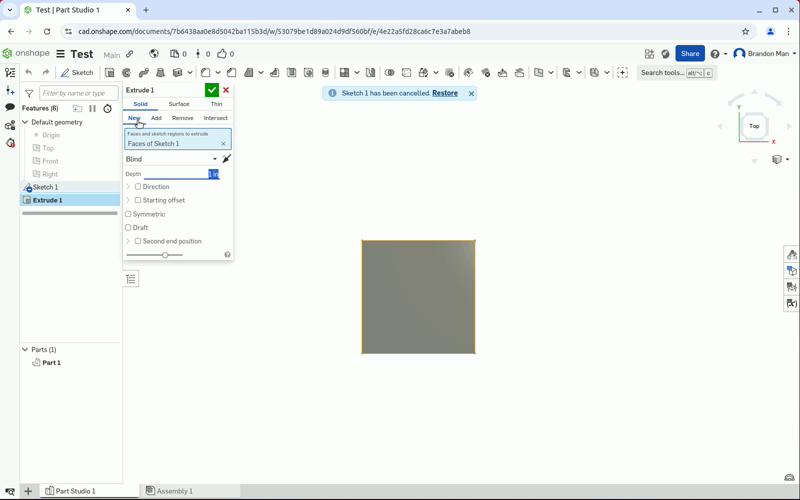
text(11.554)
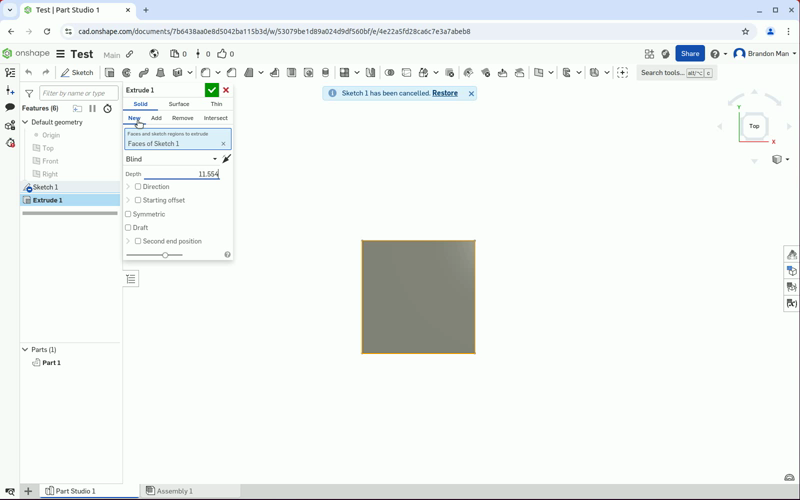
key(enter)
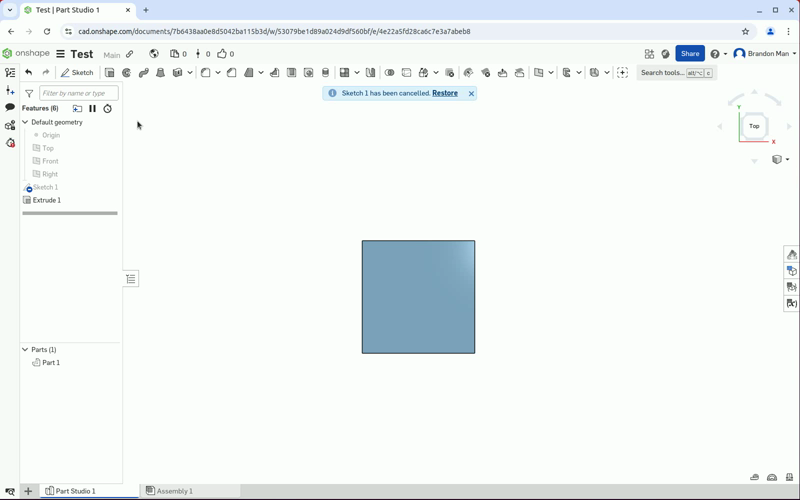
key(shift+h)
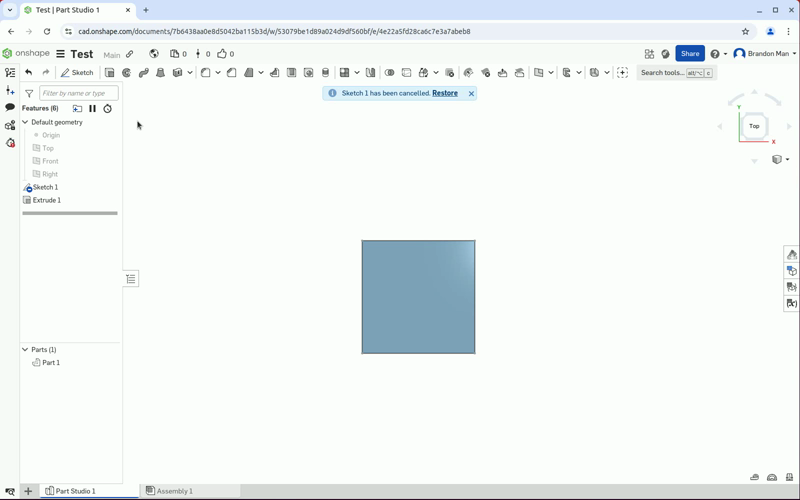
key(shift+h)
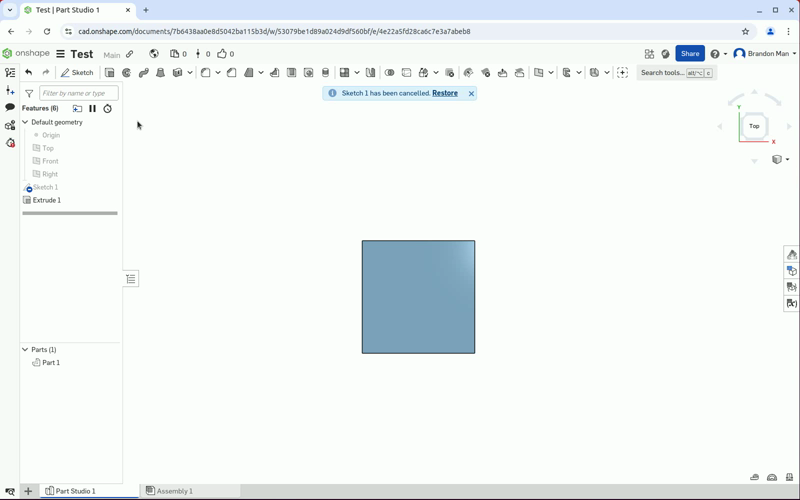
mouse_move(73, 189)
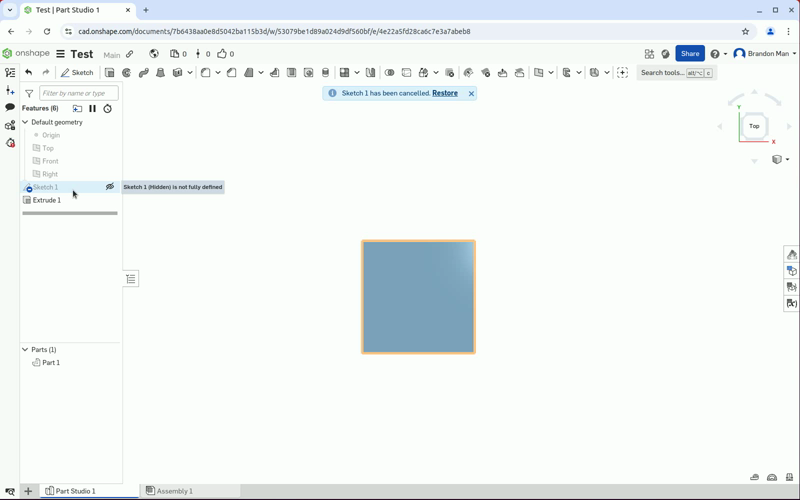
click(73, 189)
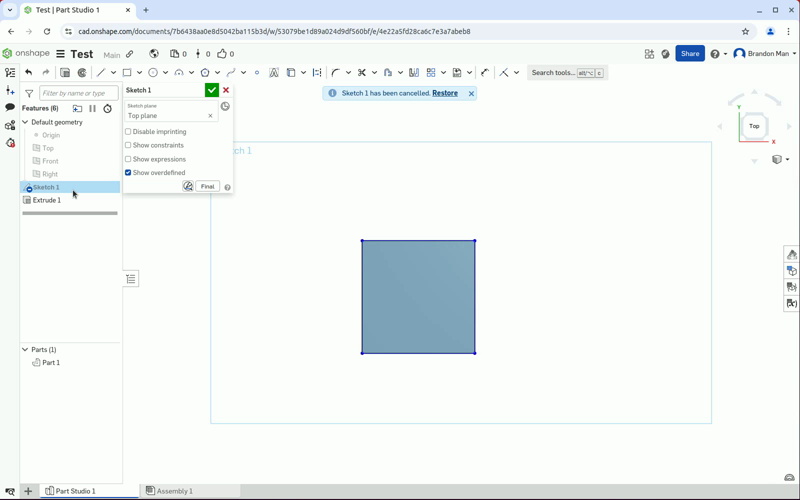
mouse_move(229, 92)
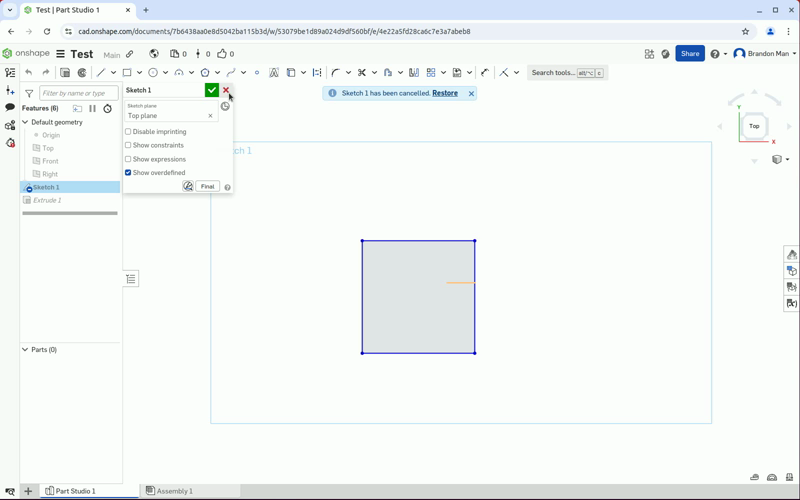
click(229, 92)
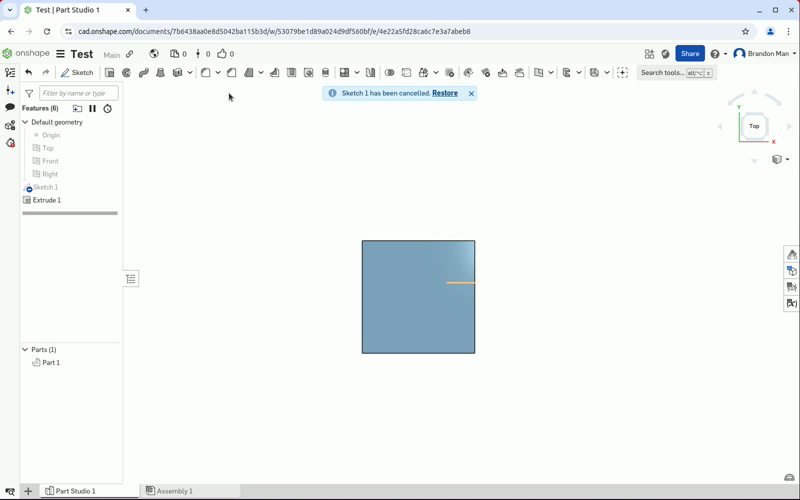
mouse_move(541, 75)
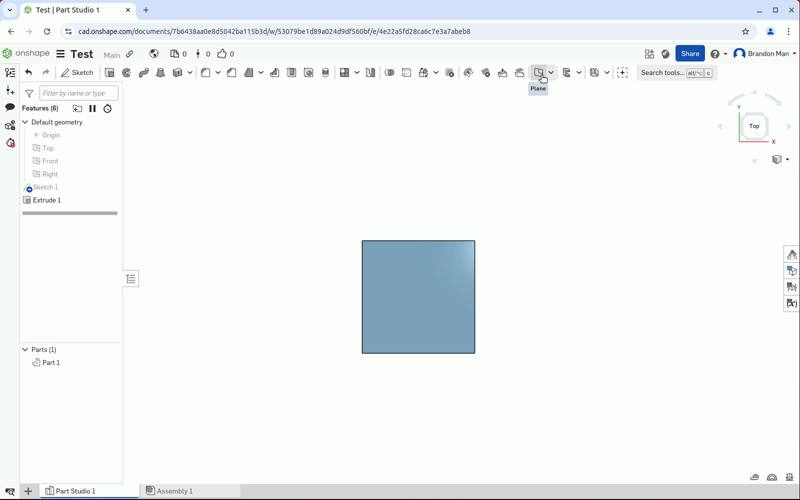
click(541, 75)
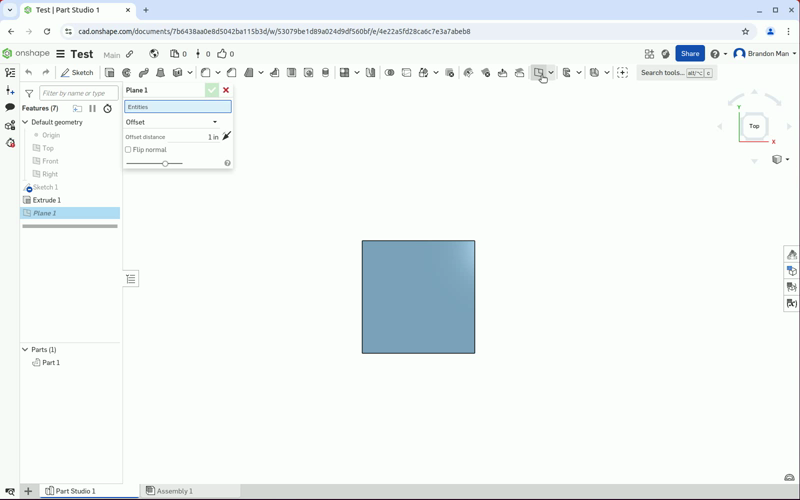
mouse_move(73, 150)
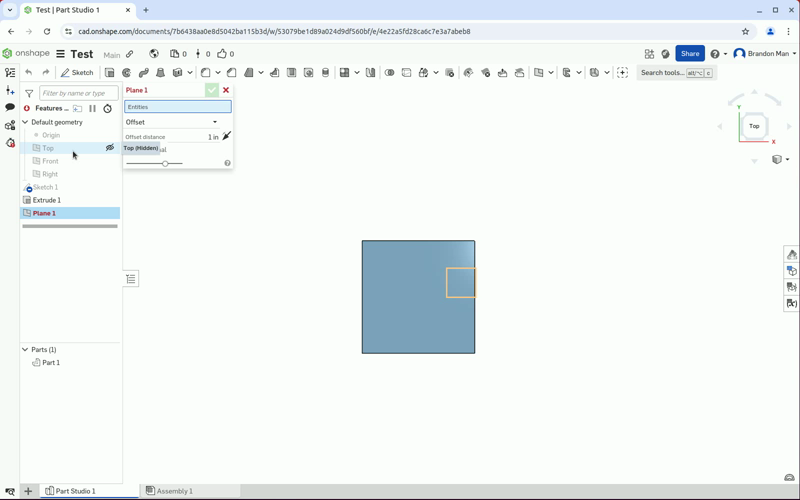
click(73, 150)
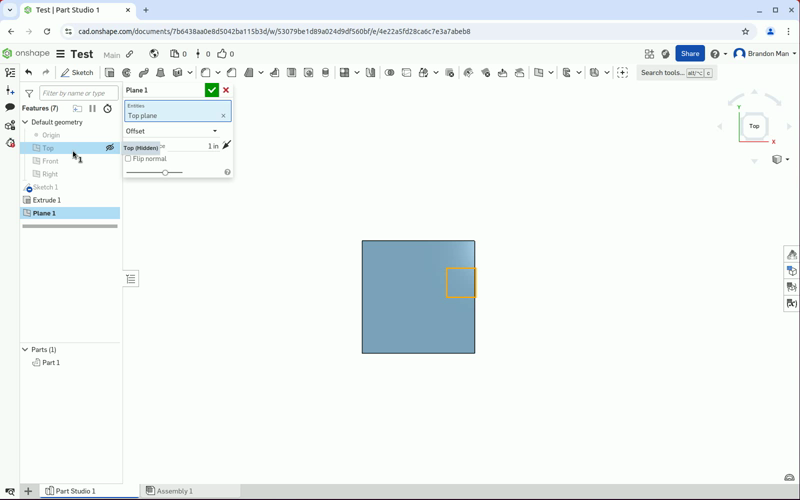
key(tab, 2)
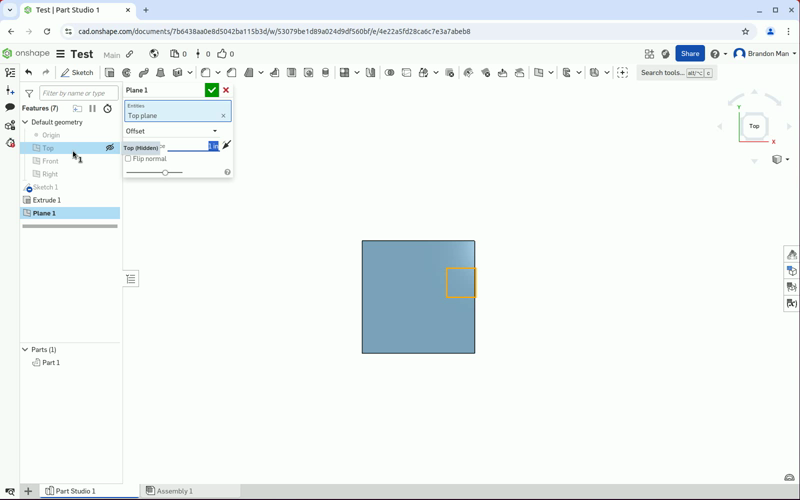
text(11.554)
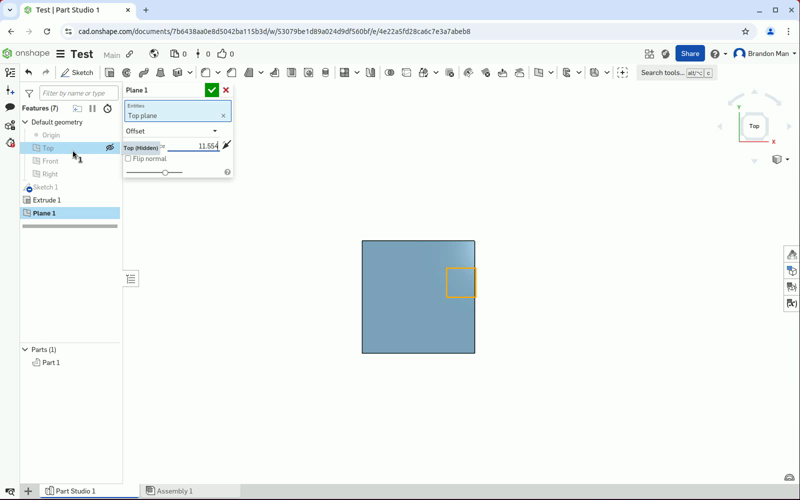
key(enter, 2)
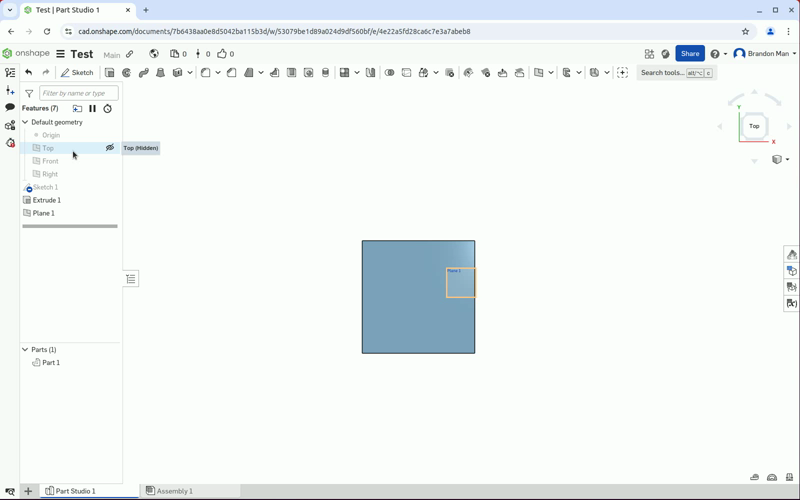
key(shift+s)
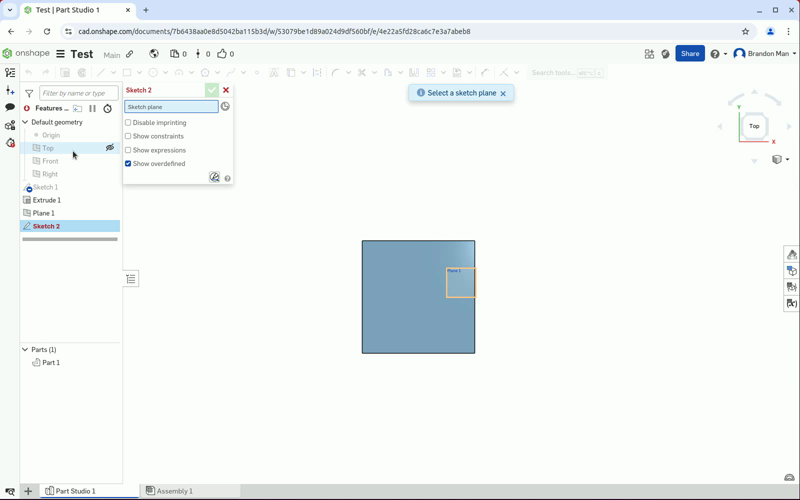
mouse_move(73, 215)
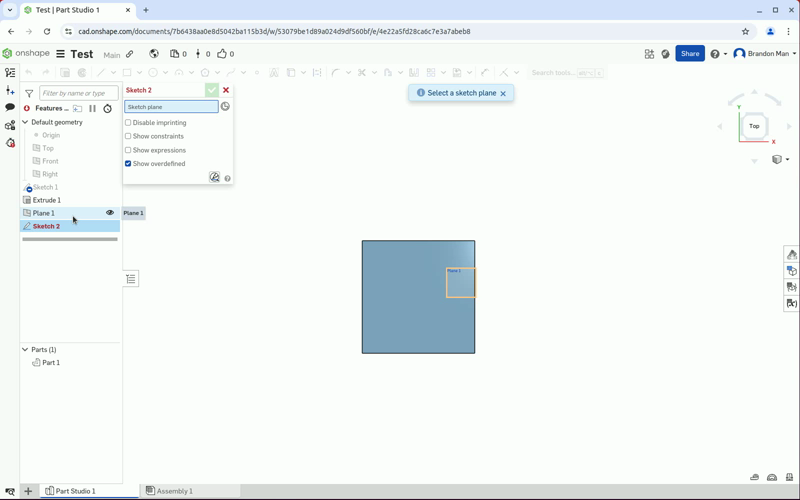
click(73, 215)
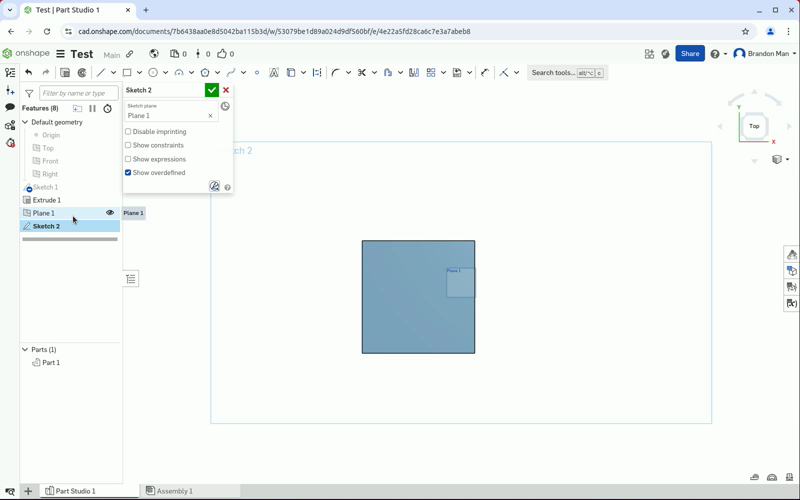
mouse_move(73, 352)
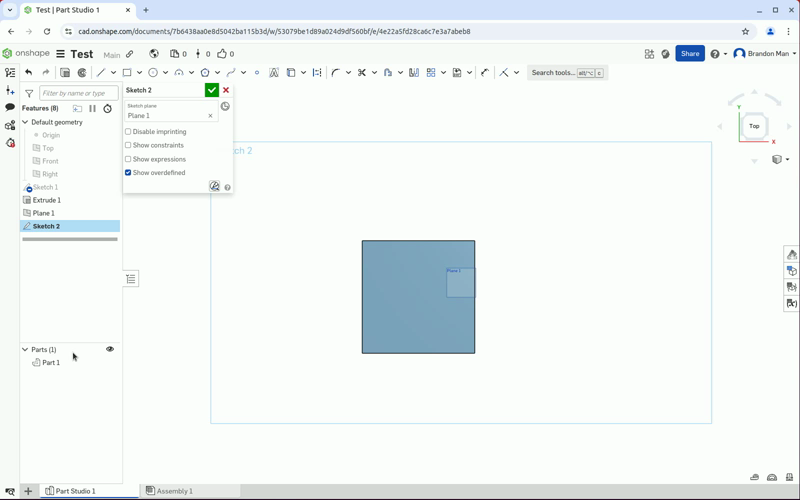
key(y)
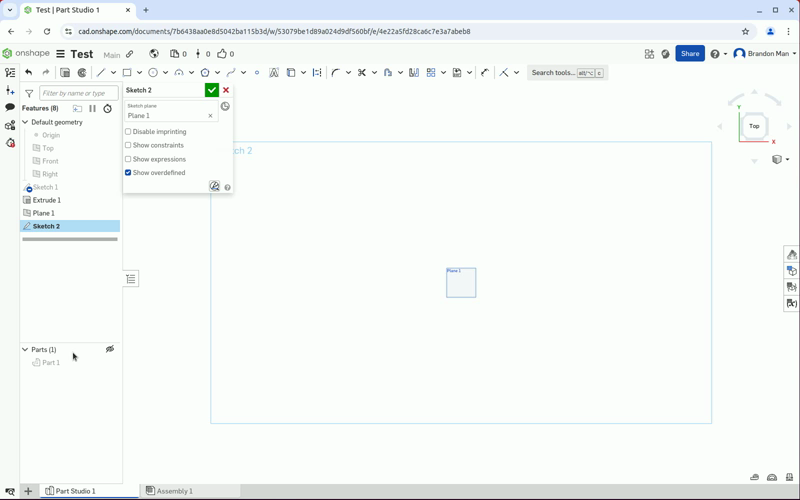
key(c)
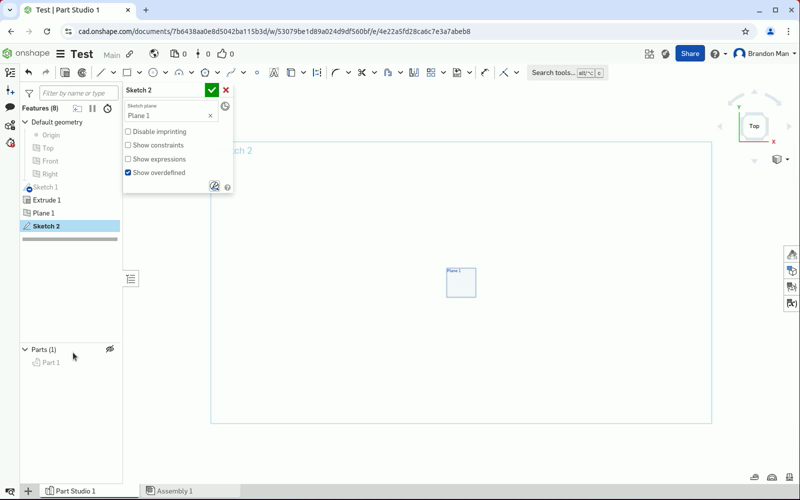
key_down(shift)
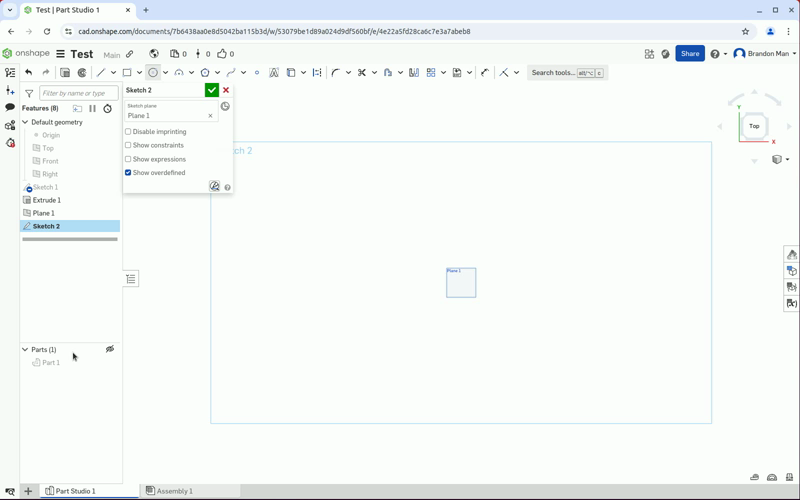
mouse_move(406, 297)
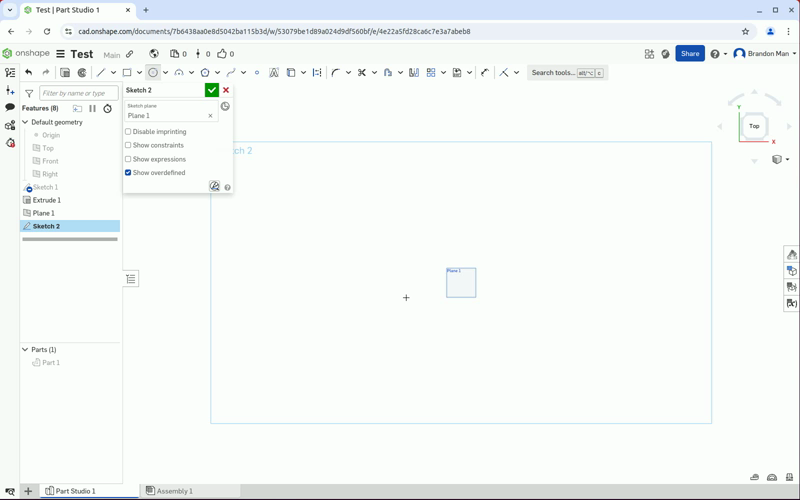
click(406, 297)
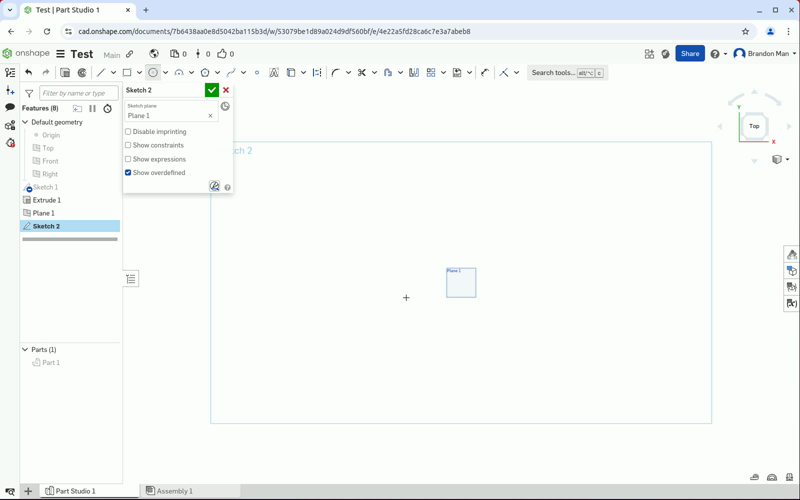
key_up(shift)
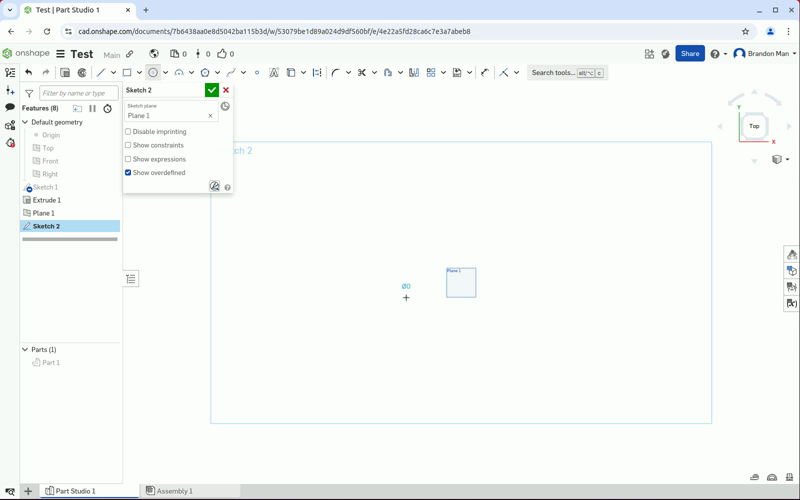
mouse_move(412, 297)
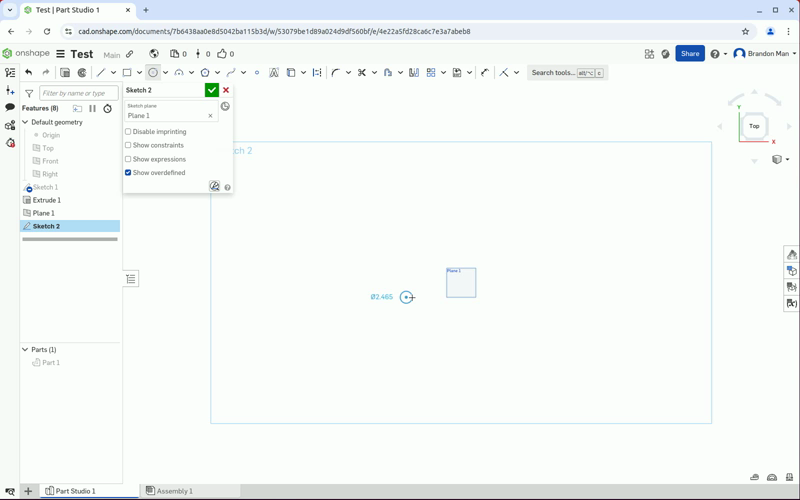
click(412, 297)
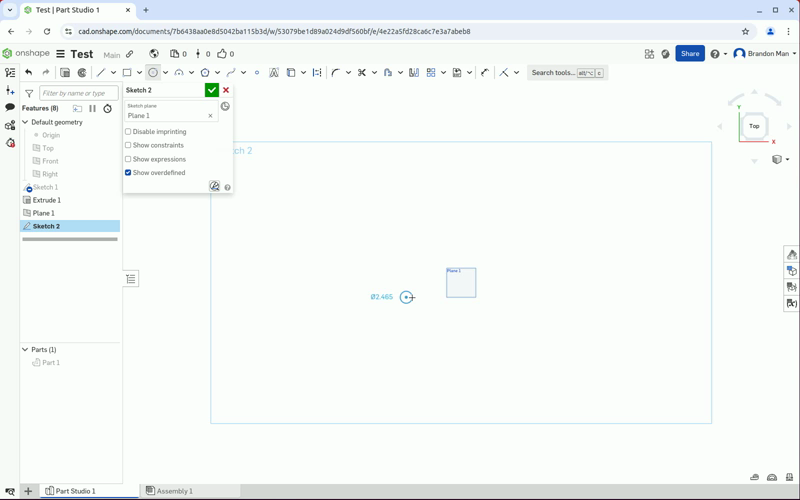
key(esc)
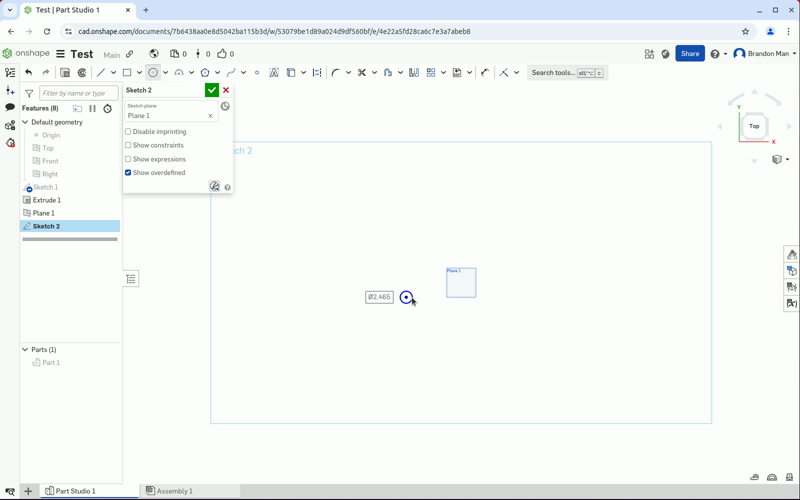
mouse_move(404, 301)
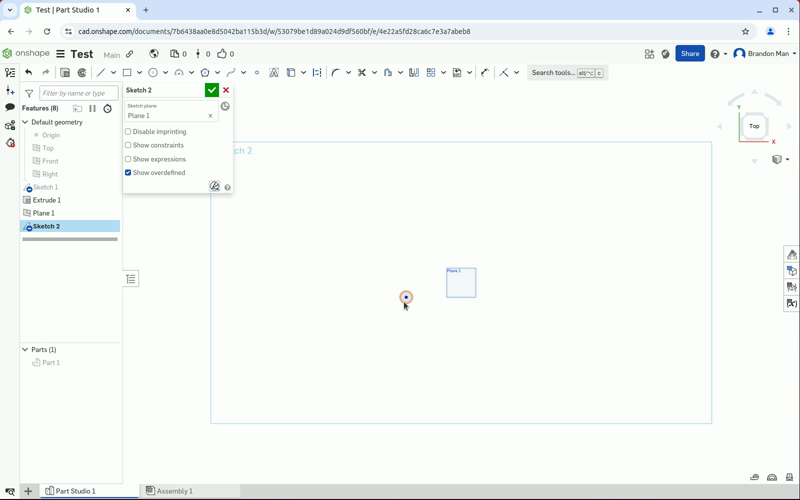
scroll(6)
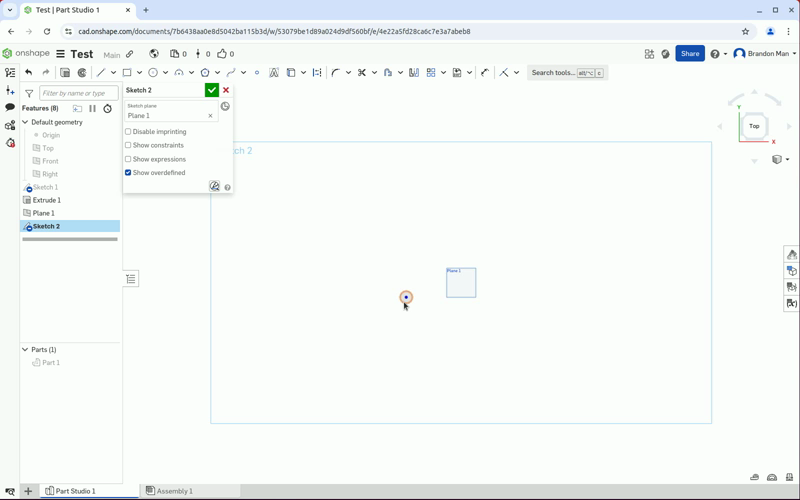
scroll(6)
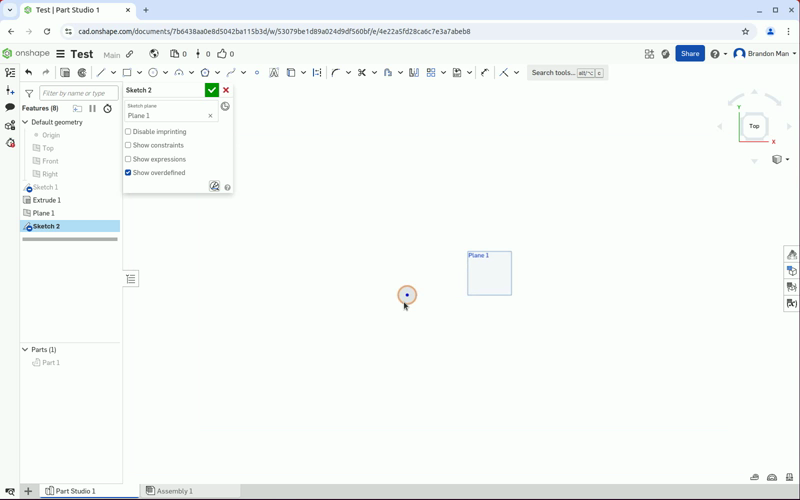
scroll(6)
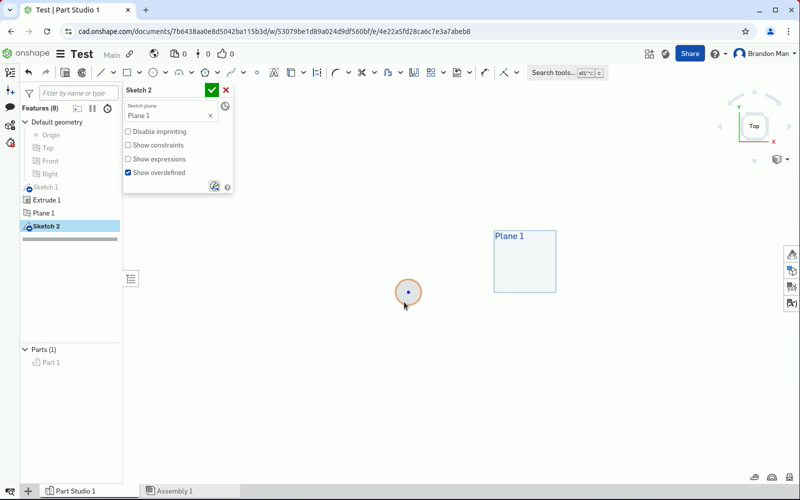
scroll(6)
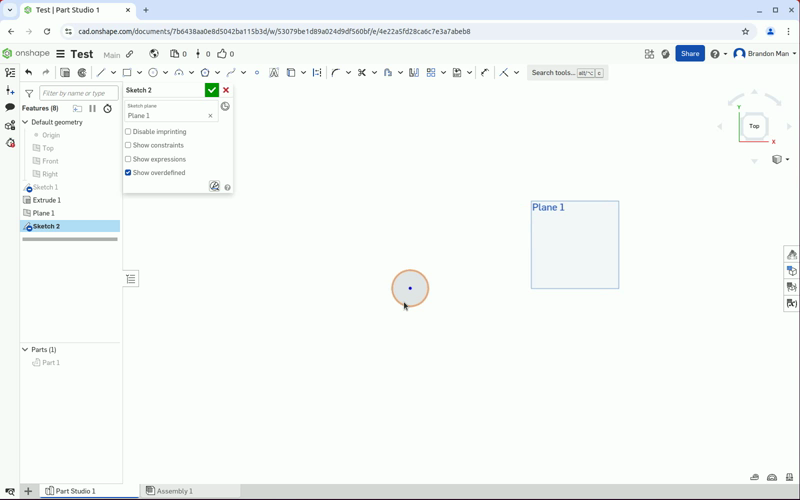
scroll(6)
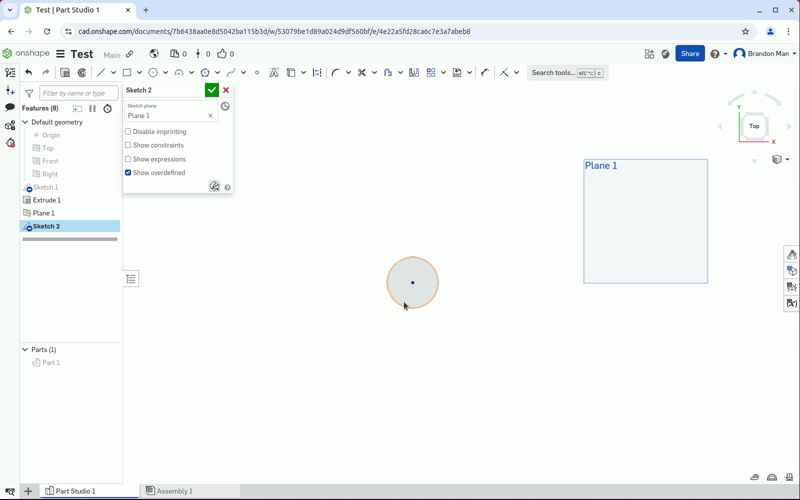
scroll(6)
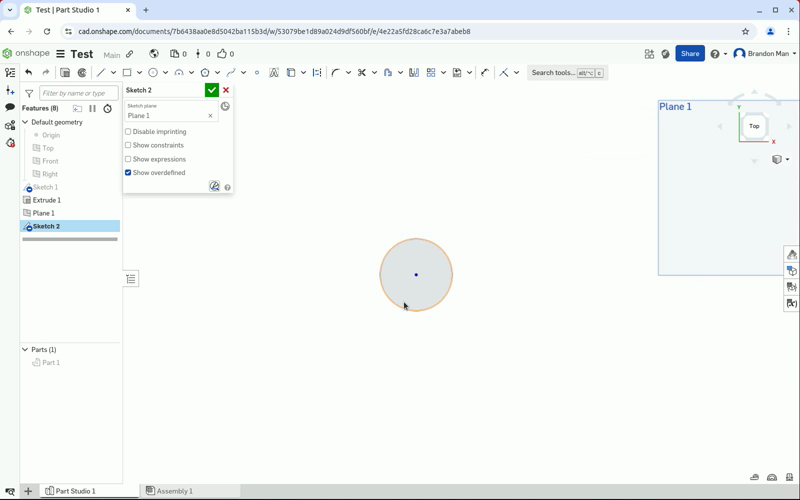
scroll(6)
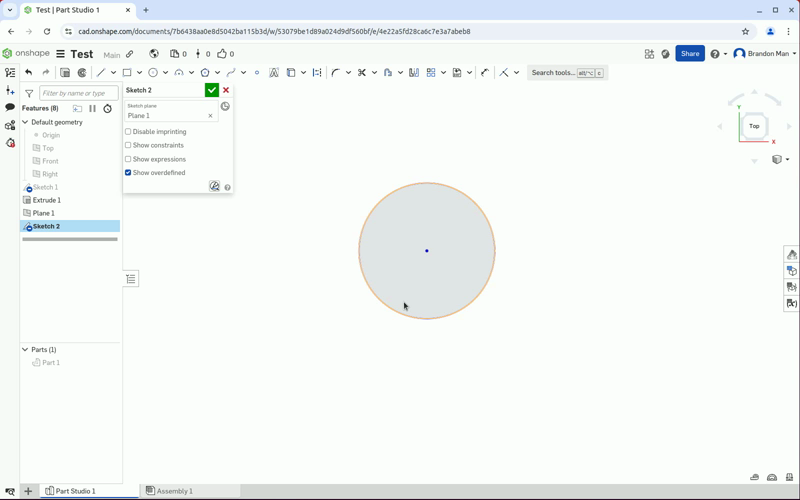
click(404, 301)
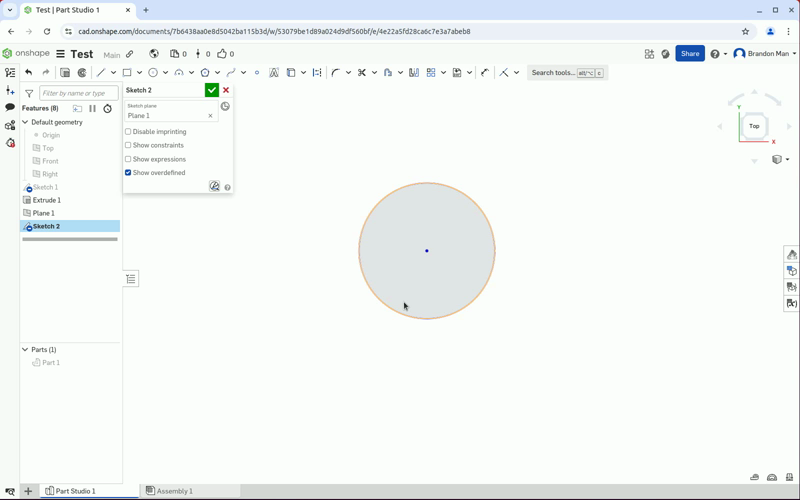
scroll(-6)
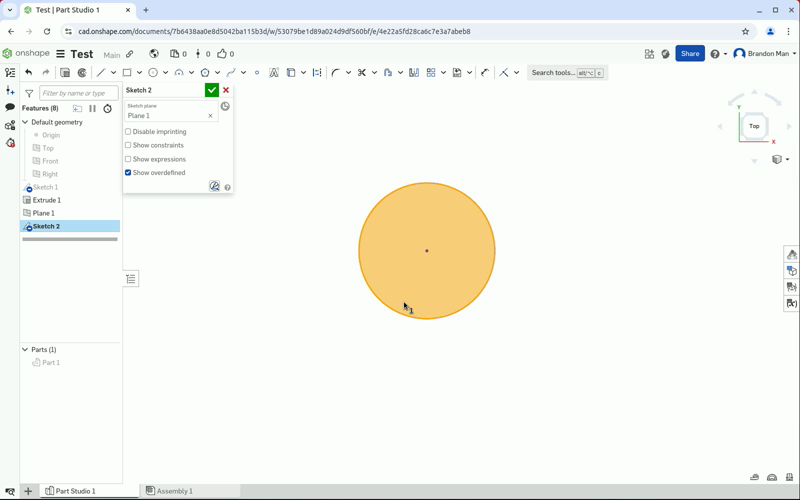
scroll(-6)
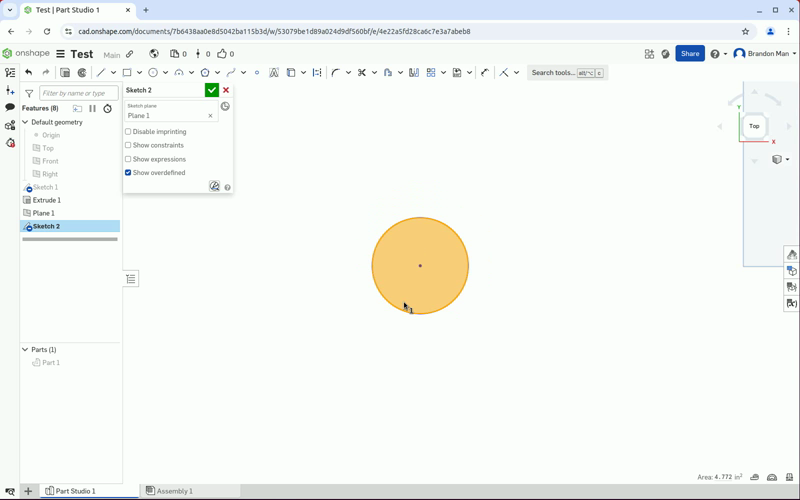
scroll(-6)
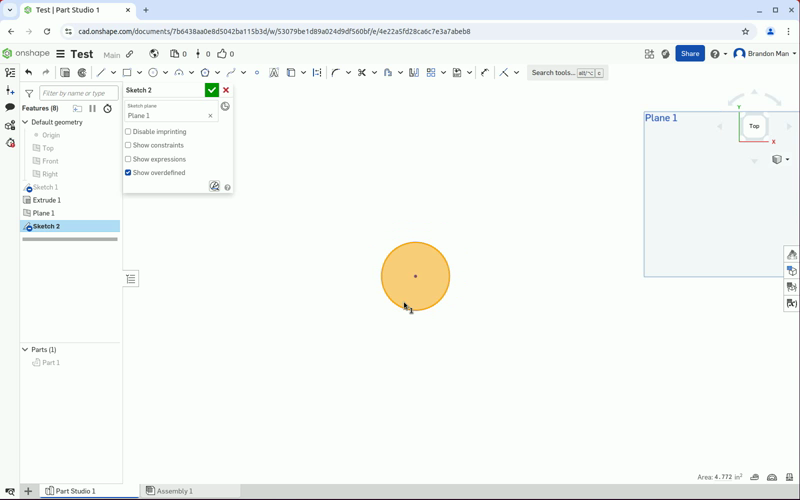
scroll(-6)
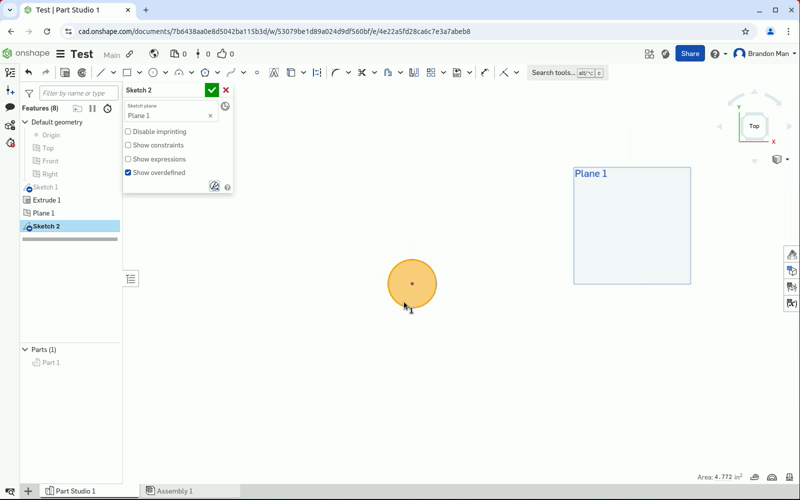
scroll(-6)
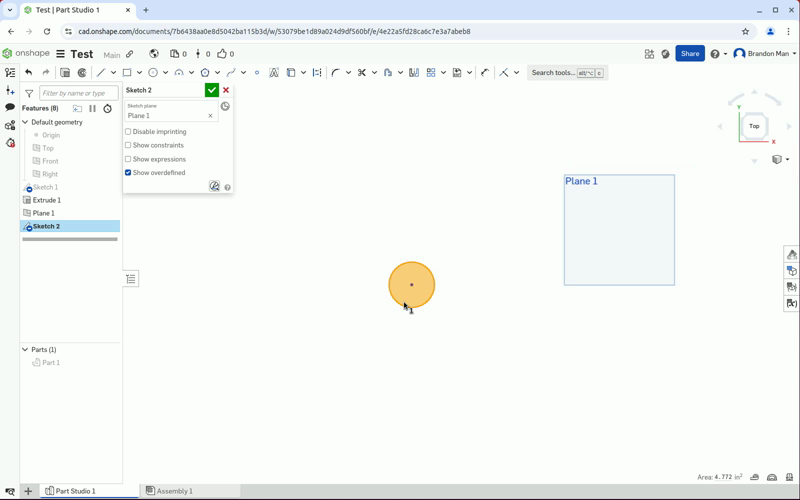
scroll(-6)
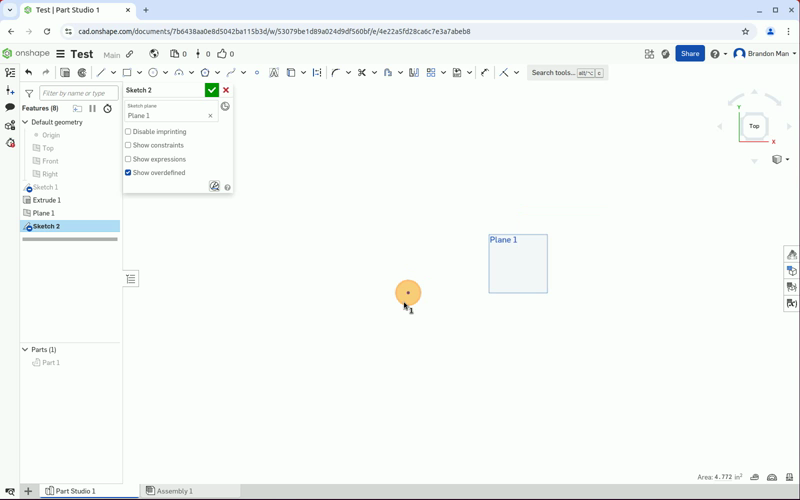
scroll(-6)
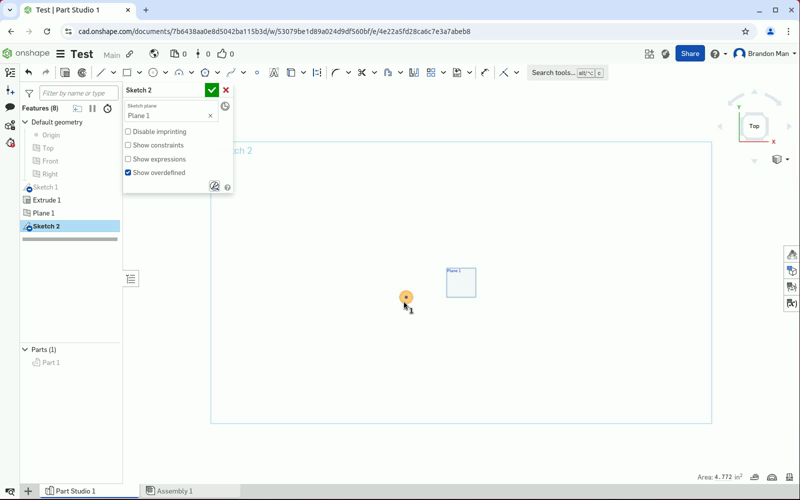
mouse_move(73, 352)
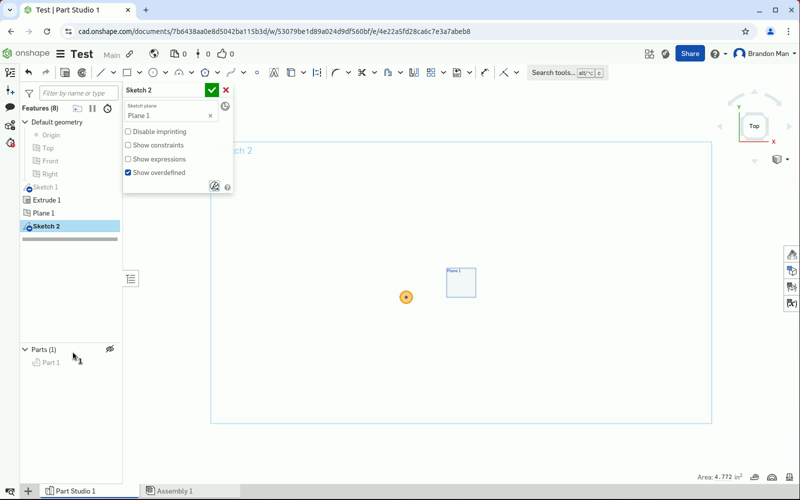
key(shift+y)
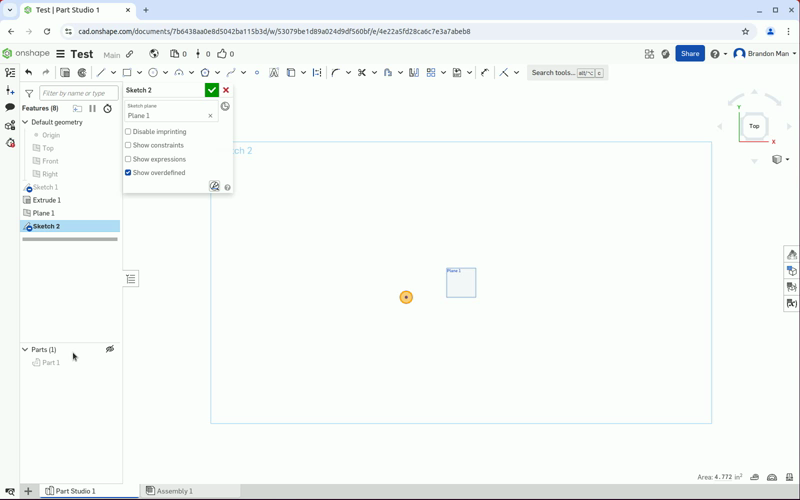
key(shift+e)
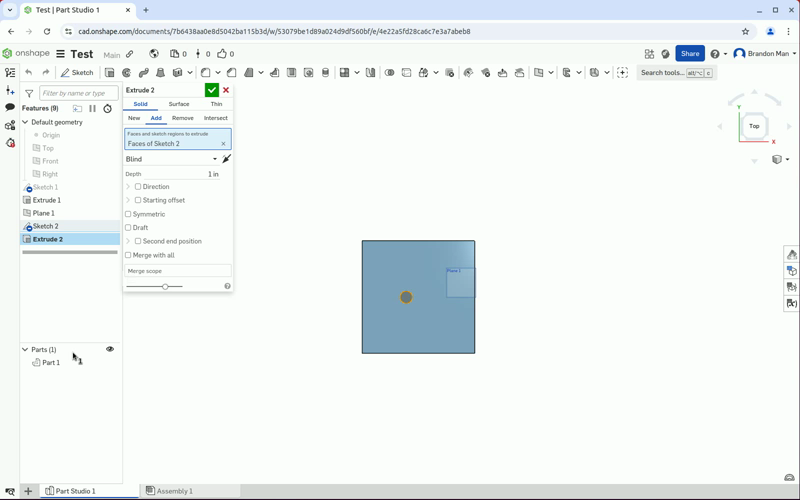
mouse_move(143, 106)
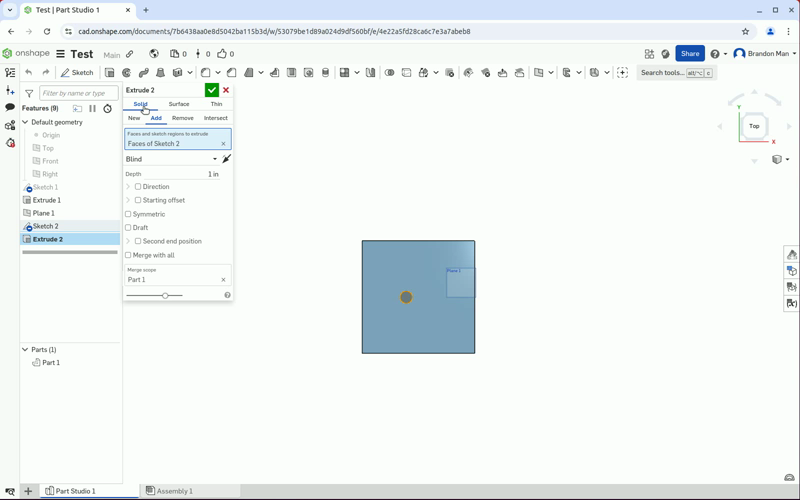
click(143, 106)
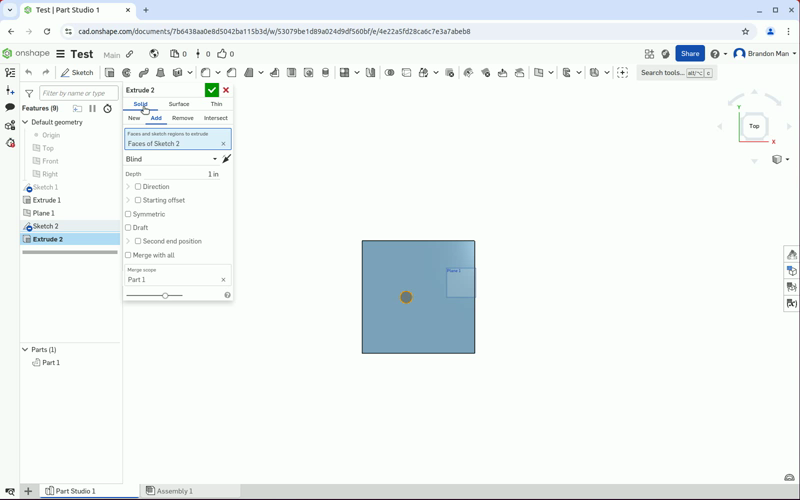
mouse_move(137, 120)
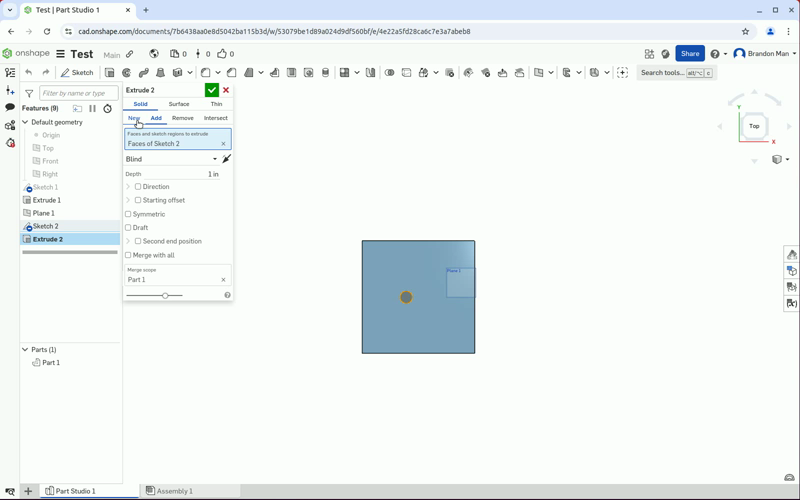
click(137, 120)
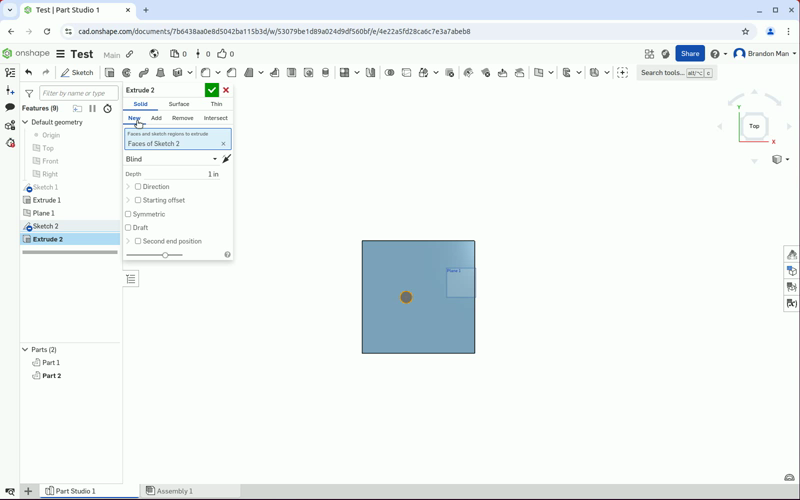
key(tab, 4)
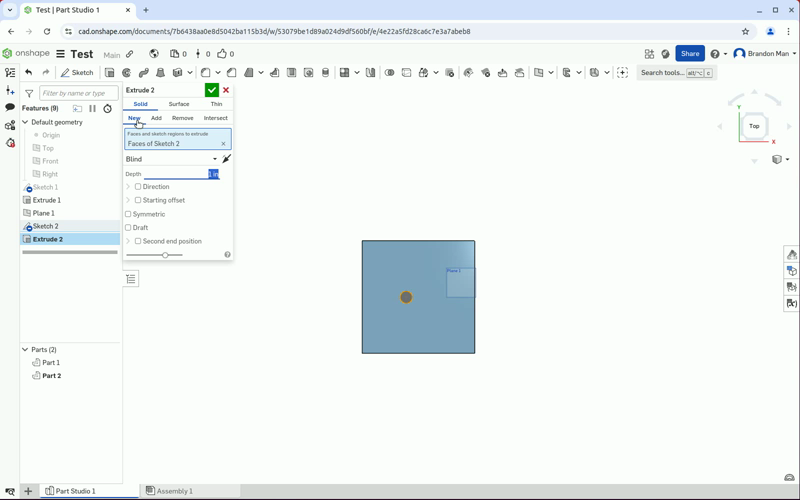
text(11.554)
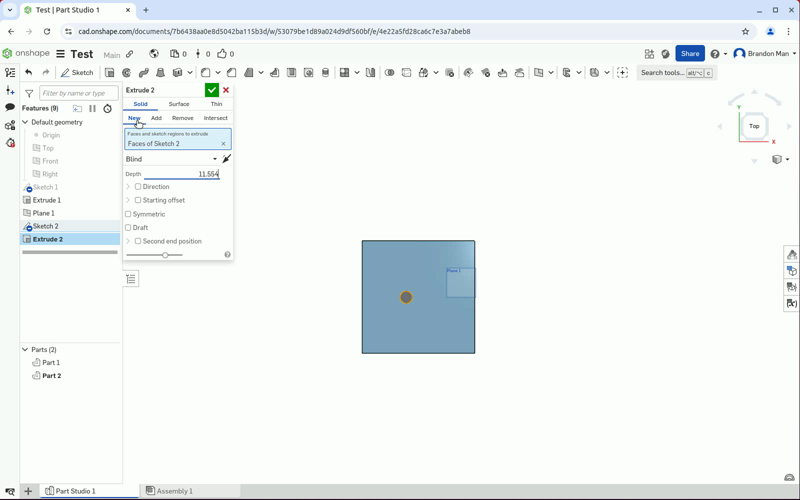
key(enter)
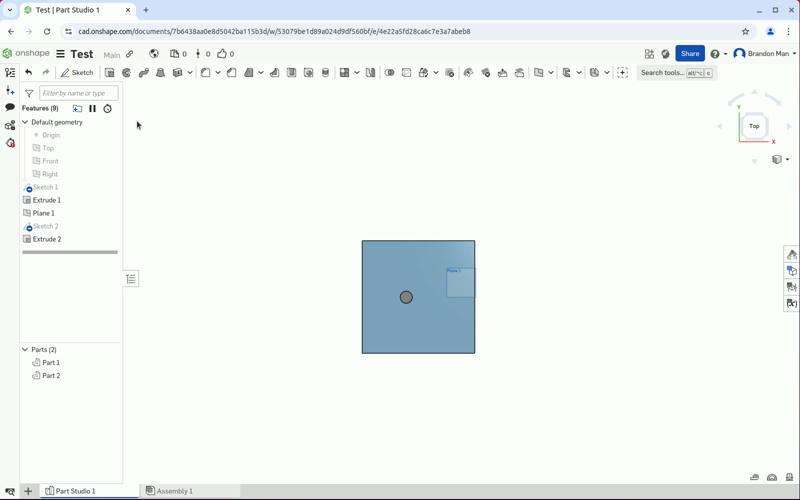
key(shift+h)
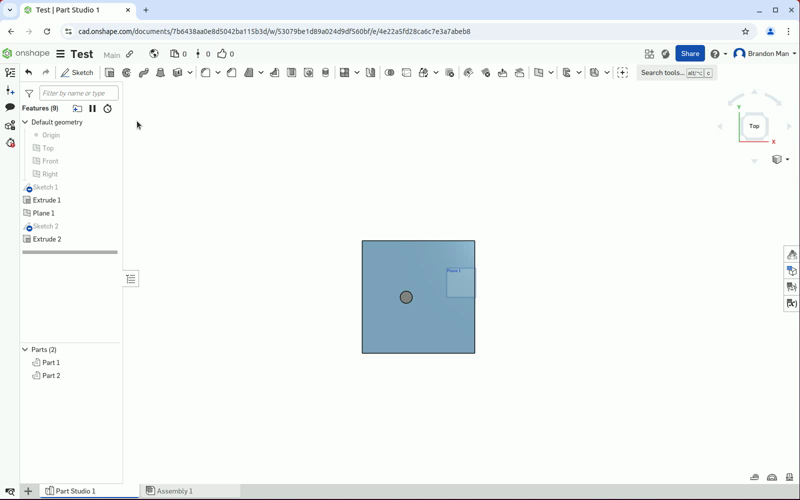
key(shift+h)
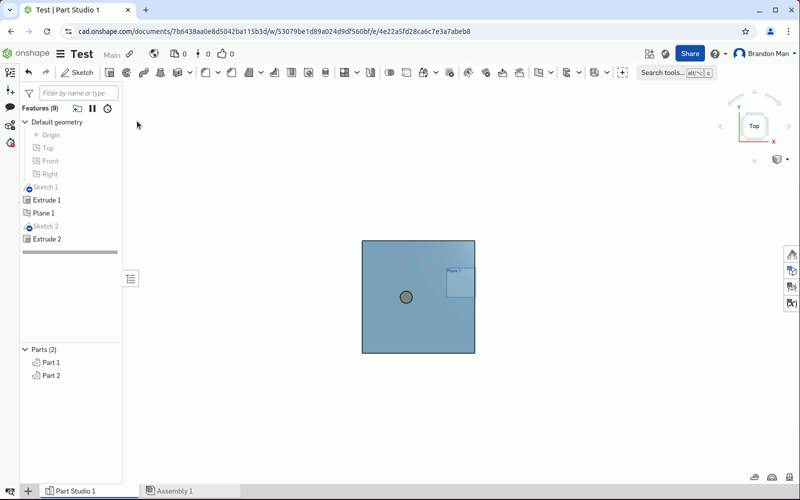
mouse_move(73, 189)
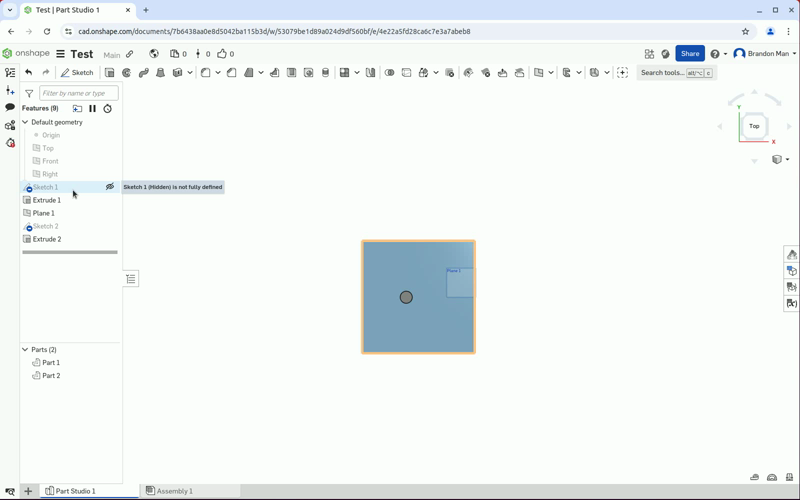
click(73, 189)
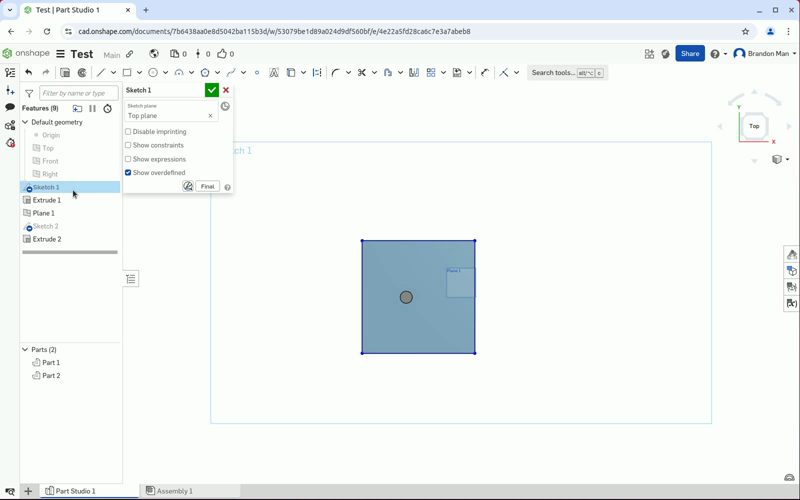
mouse_move(229, 92)
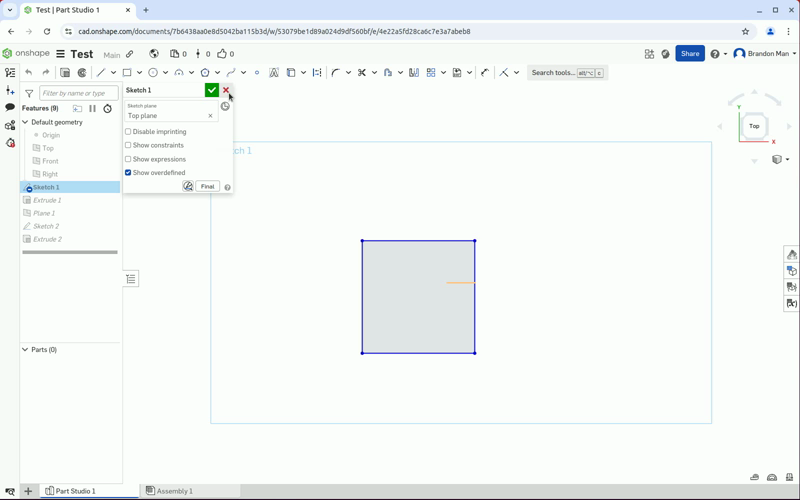
click(229, 92)
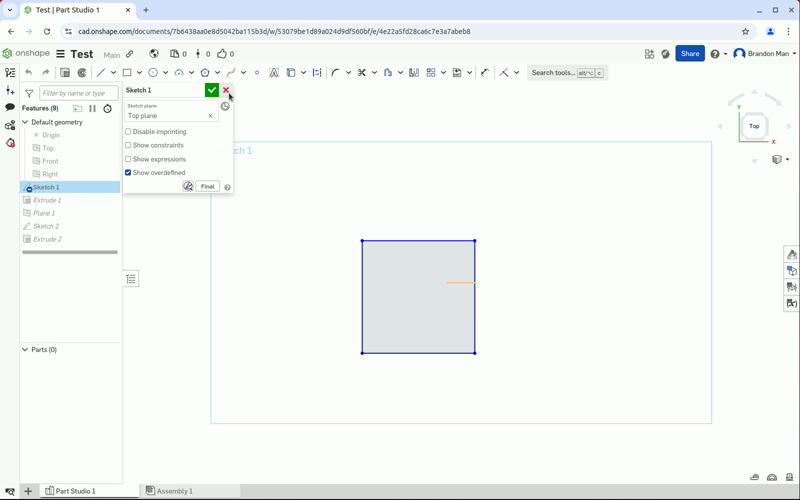
key(shift+s)
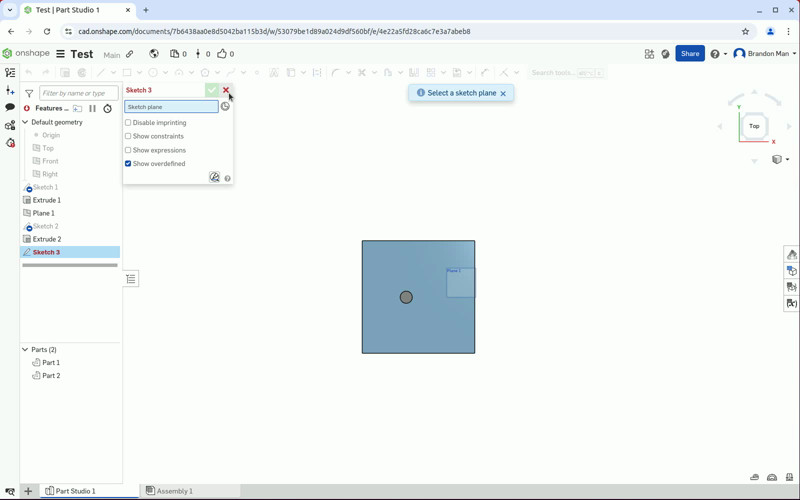
mouse_move(73, 215)
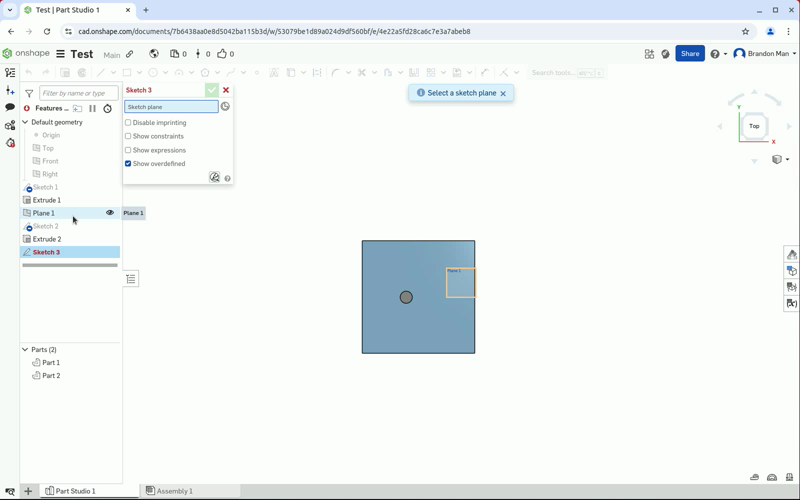
click(73, 215)
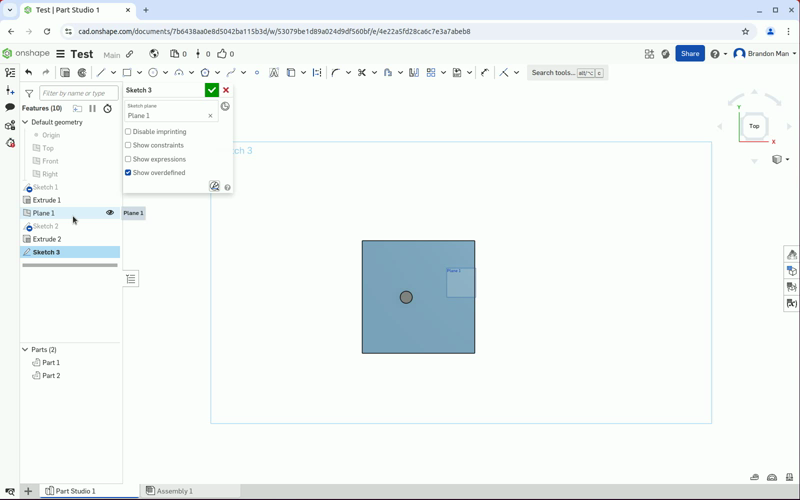
mouse_move(73, 352)
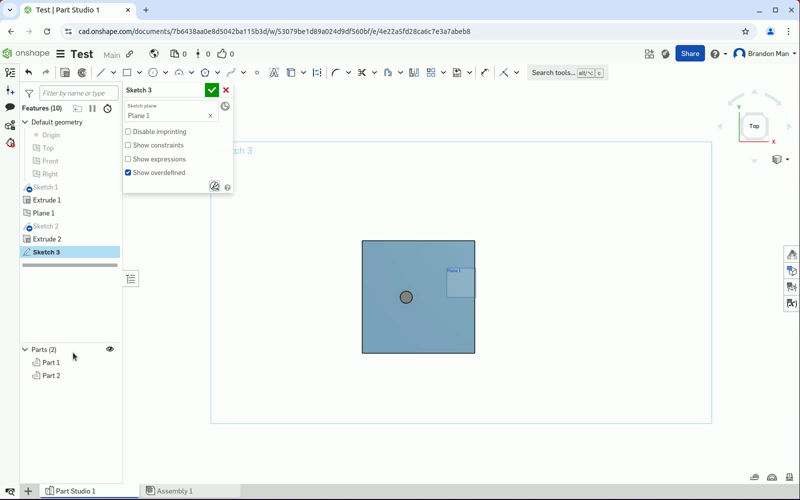
key(y)
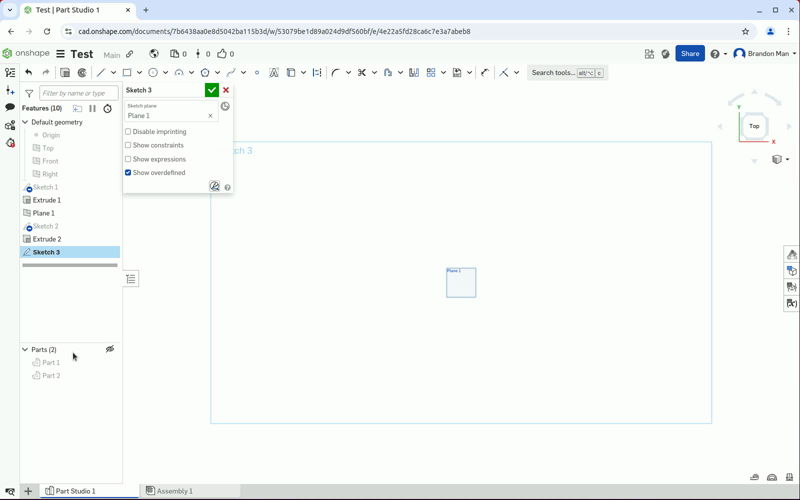
key(c)
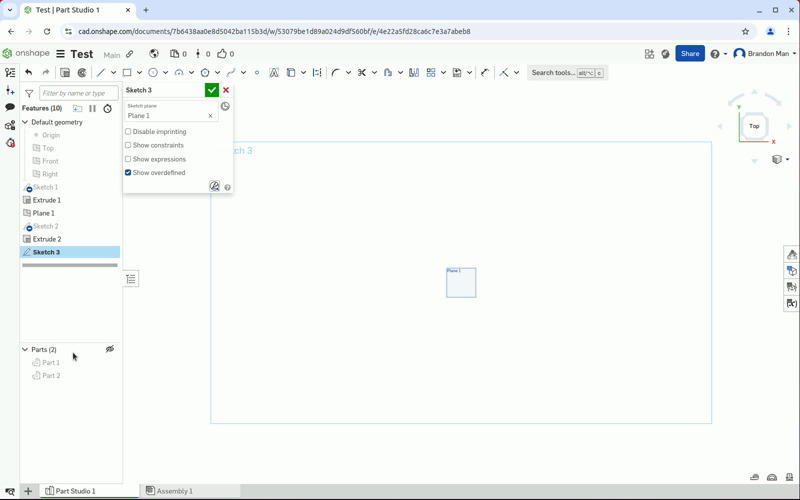
key_down(shift)
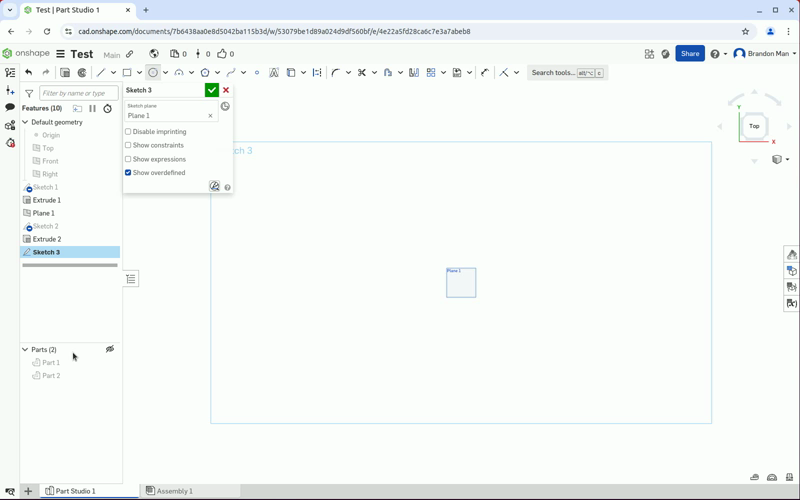
mouse_move(451, 297)
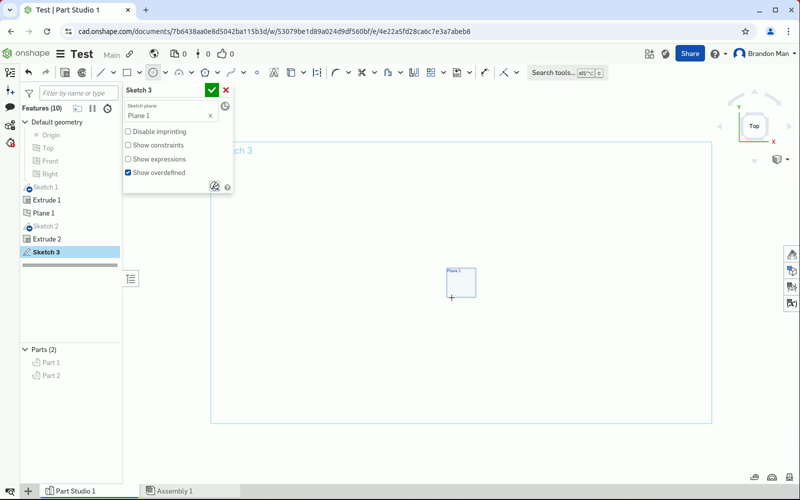
click(451, 297)
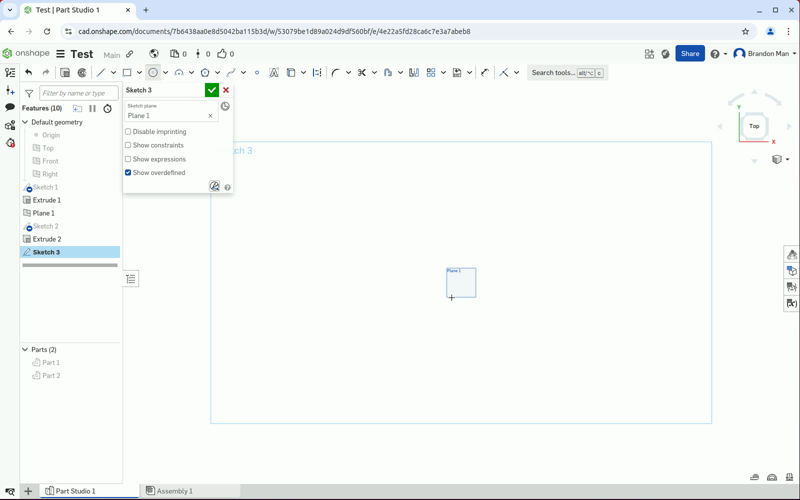
key_up(shift)
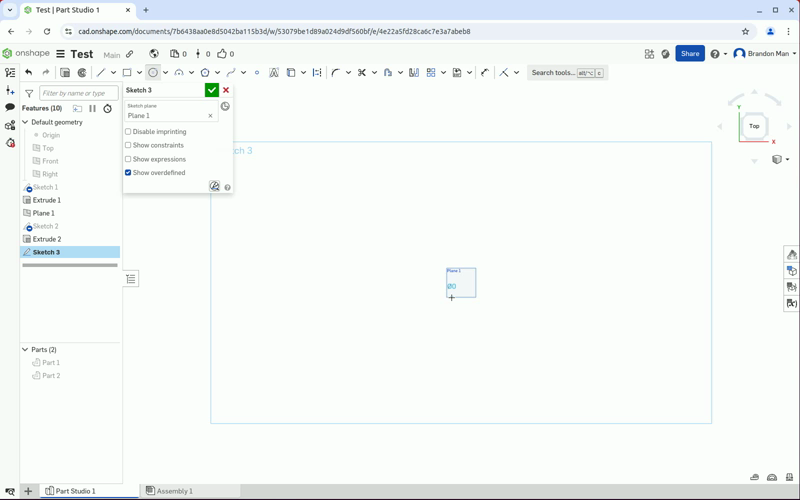
mouse_move(458, 297)
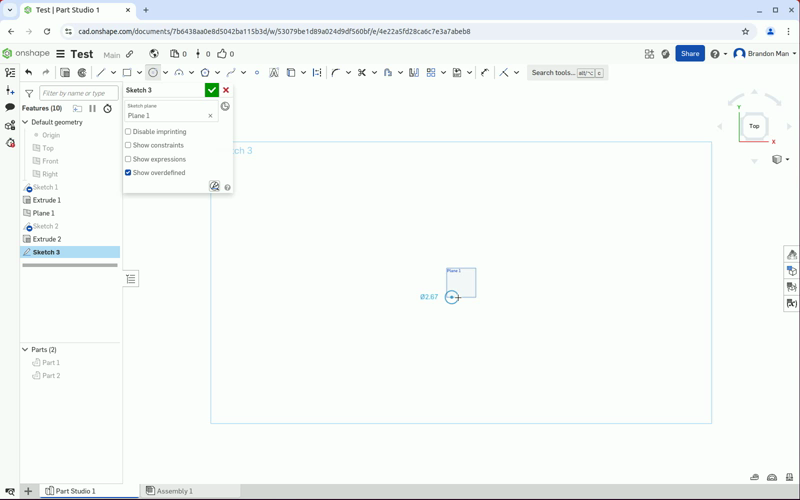
click(458, 297)
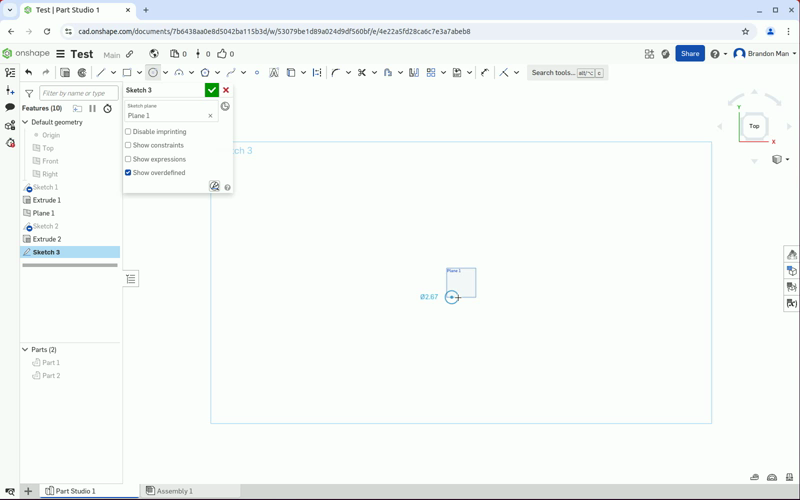
key(esc)
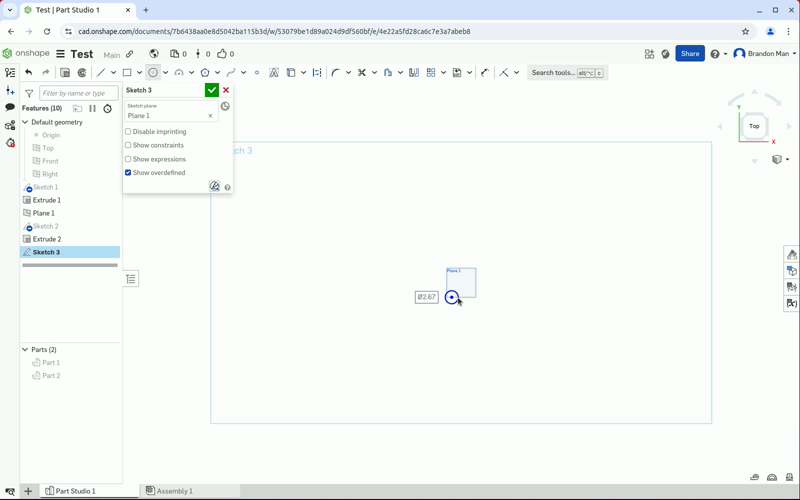
mouse_move(447, 299)
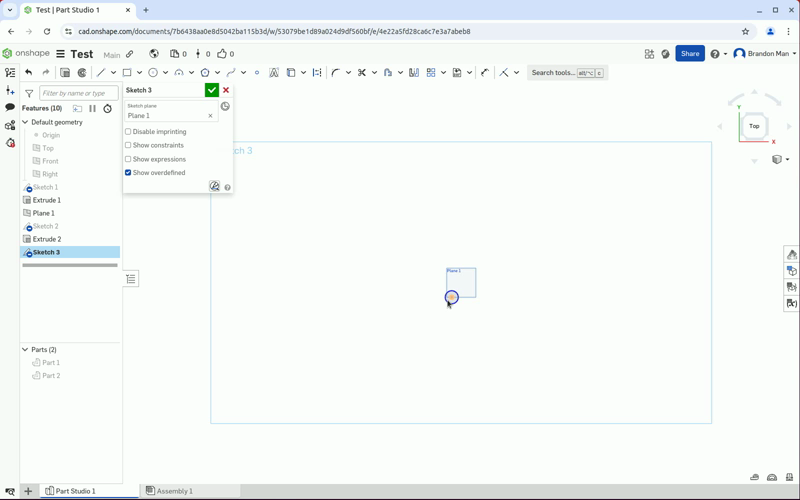
scroll(6)
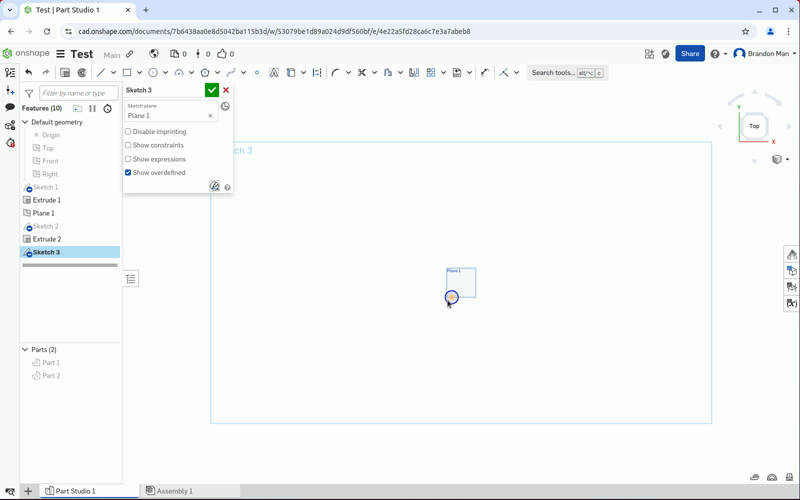
scroll(6)
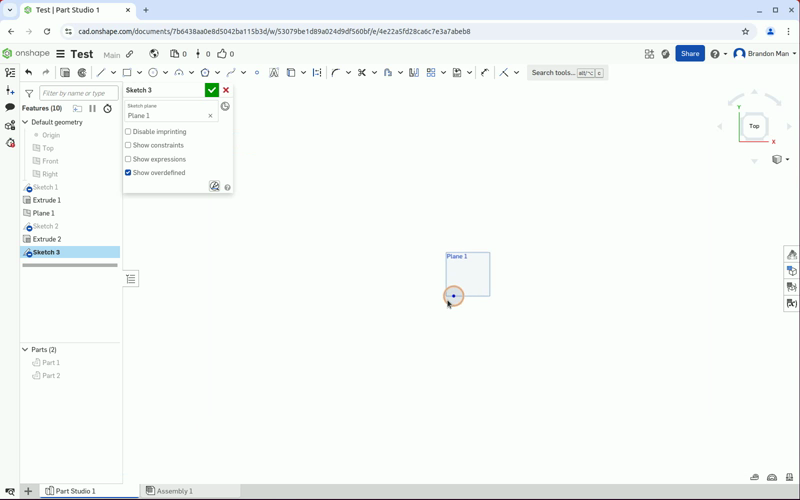
scroll(6)
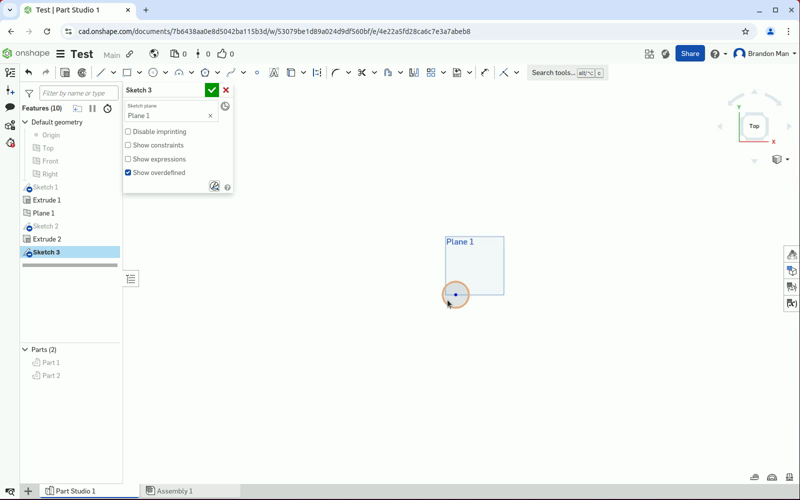
scroll(6)
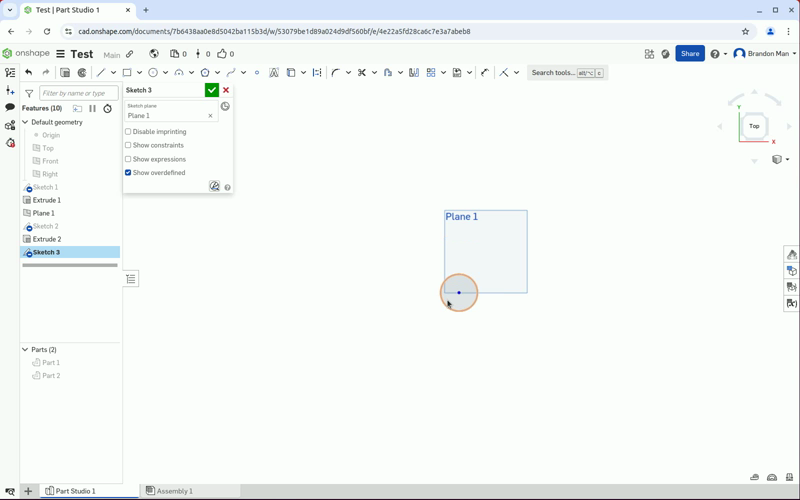
scroll(6)
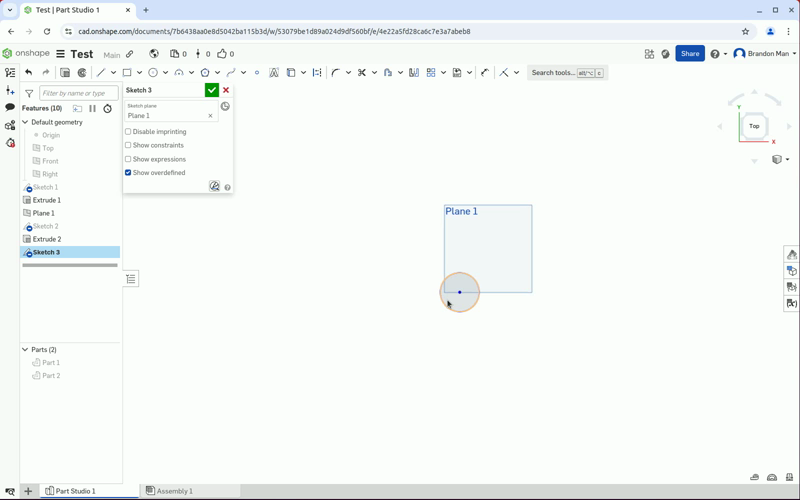
scroll(6)
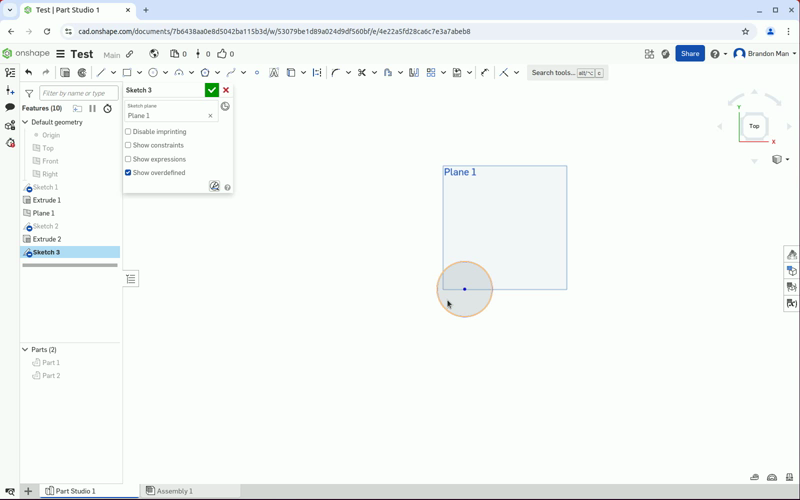
scroll(6)
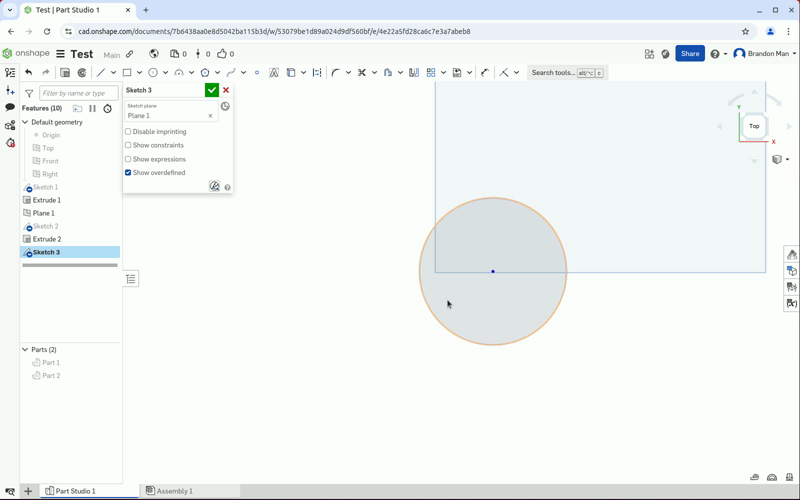
click(447, 299)
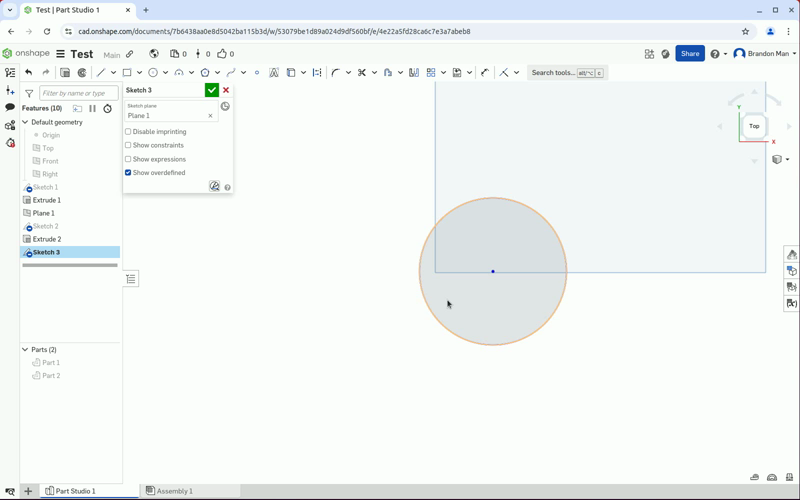
scroll(-6)
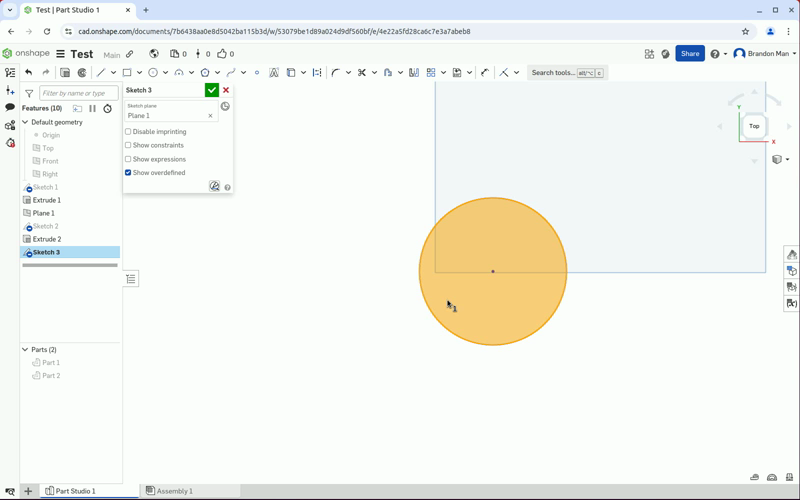
scroll(-6)
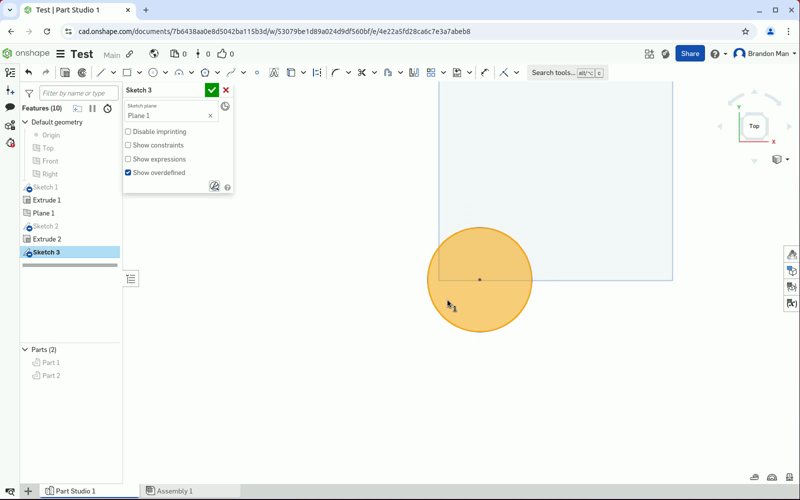
scroll(-6)
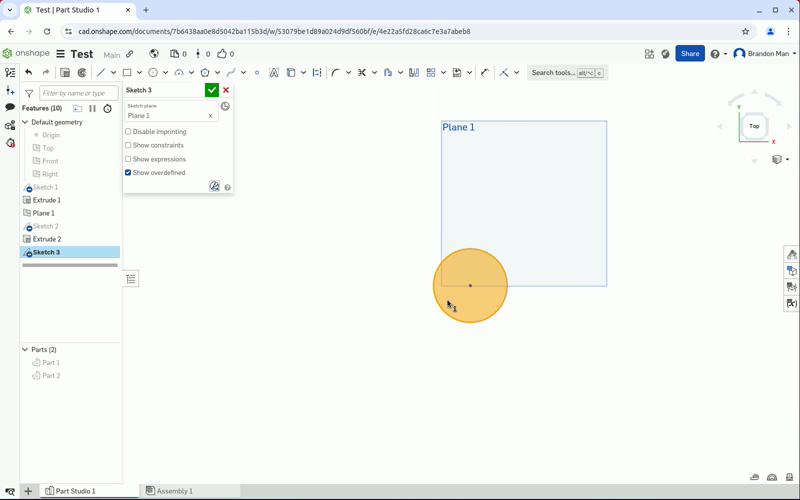
scroll(-6)
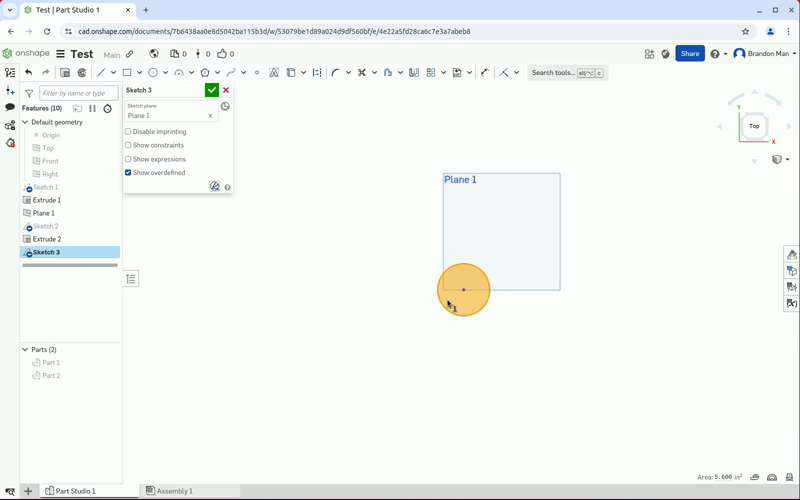
scroll(-6)
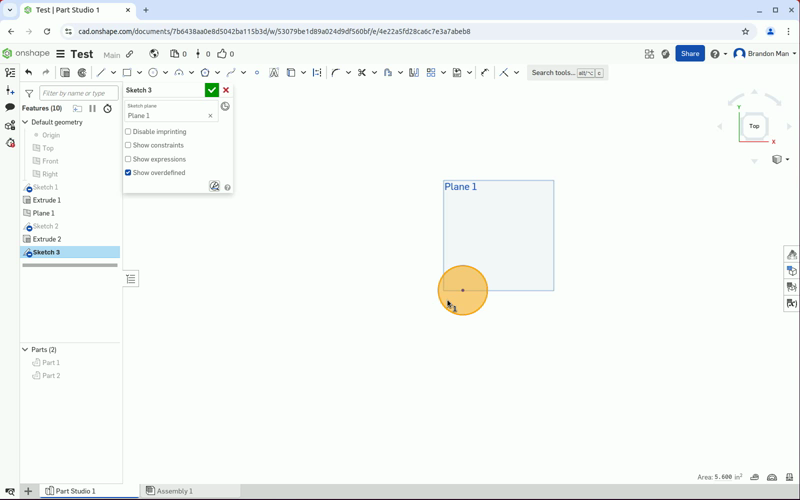
scroll(-6)
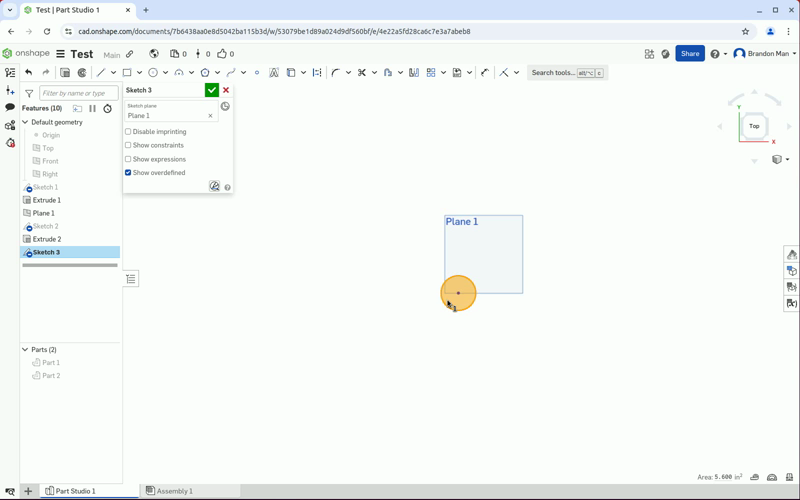
scroll(-6)
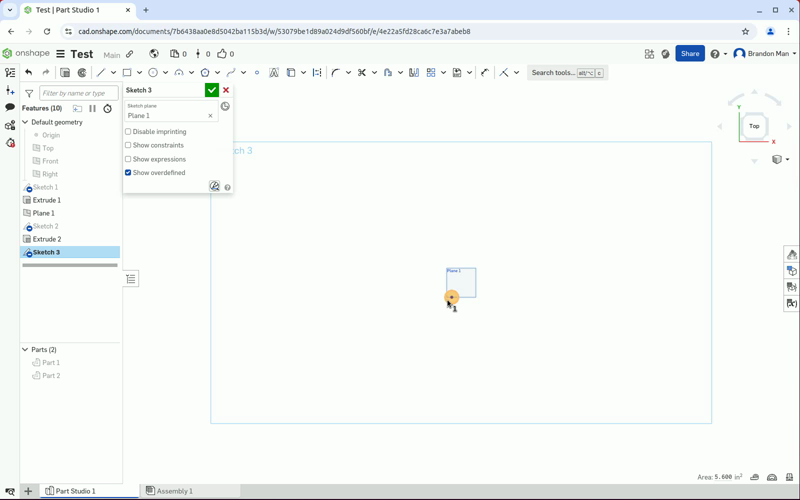
mouse_move(73, 352)
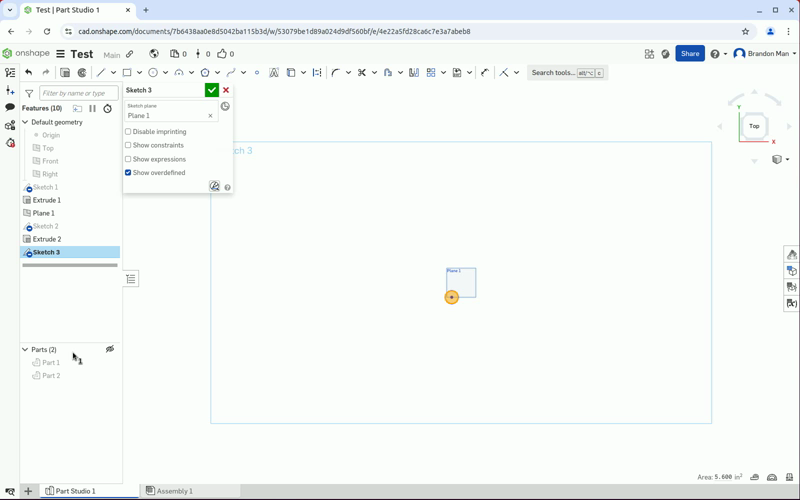
key(shift+y)
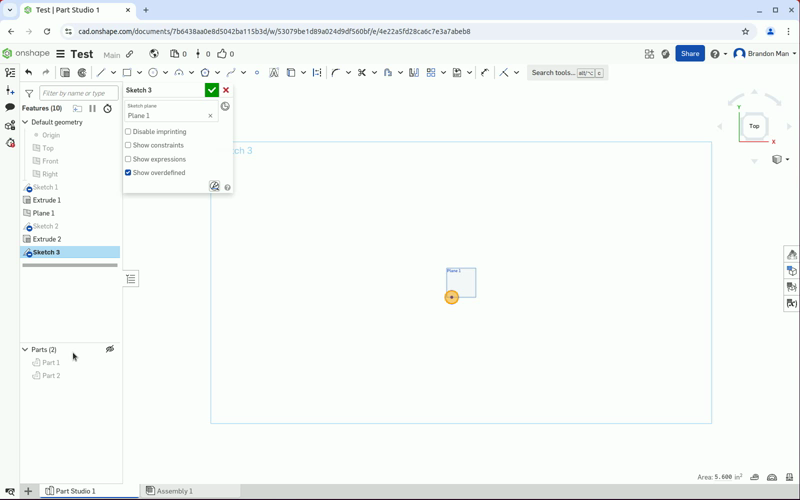
key(shift+e)
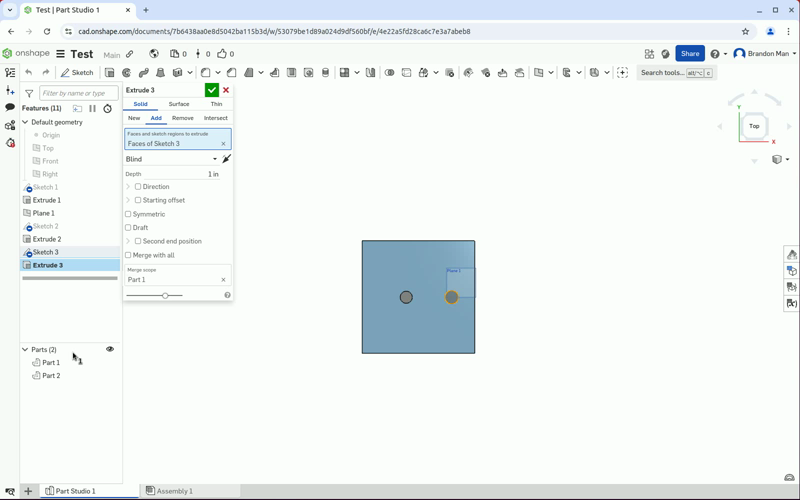
mouse_move(143, 106)
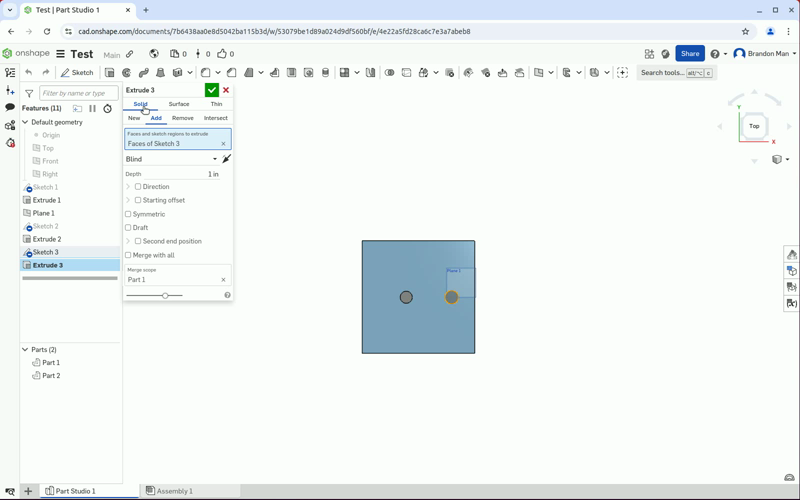
click(143, 106)
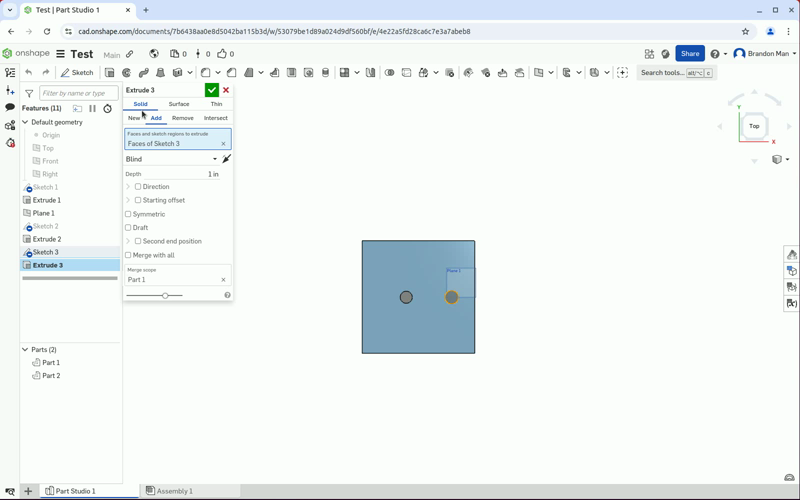
mouse_move(137, 120)
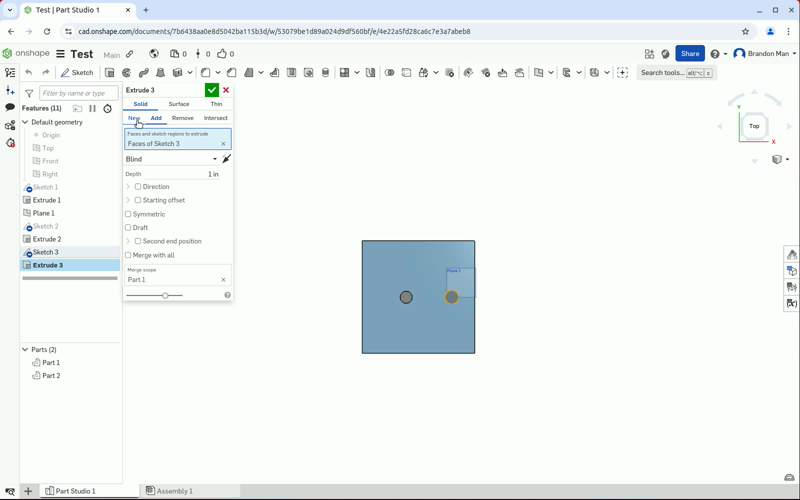
click(137, 120)
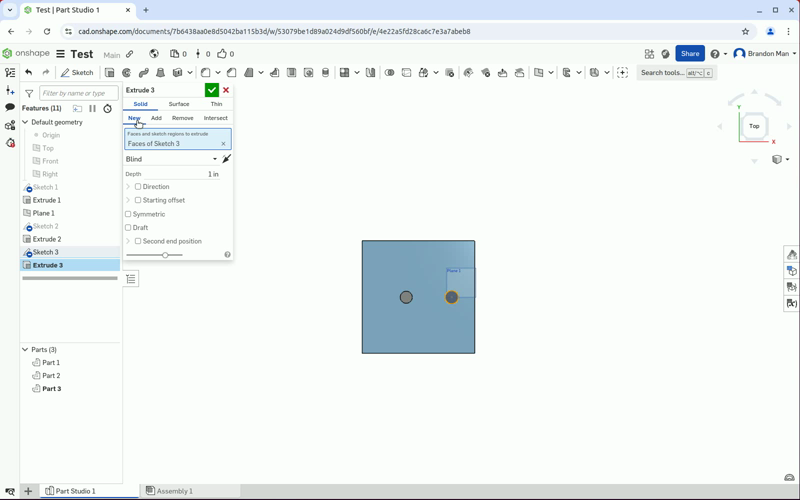
key(tab, 4)
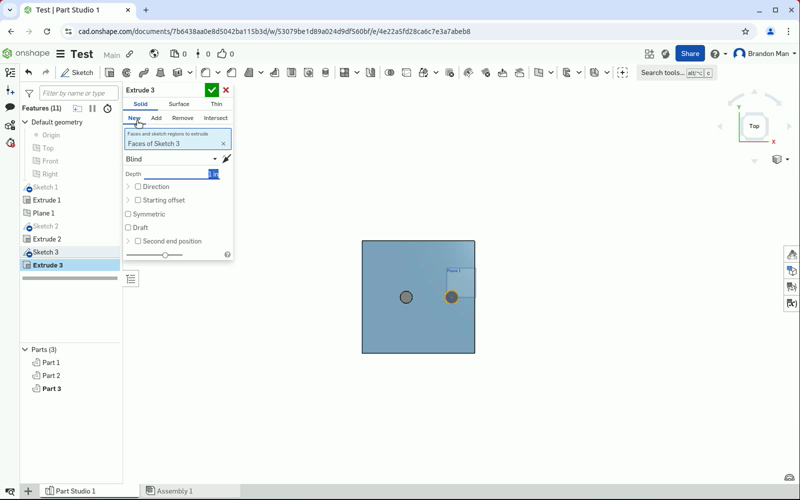
text(11.554)
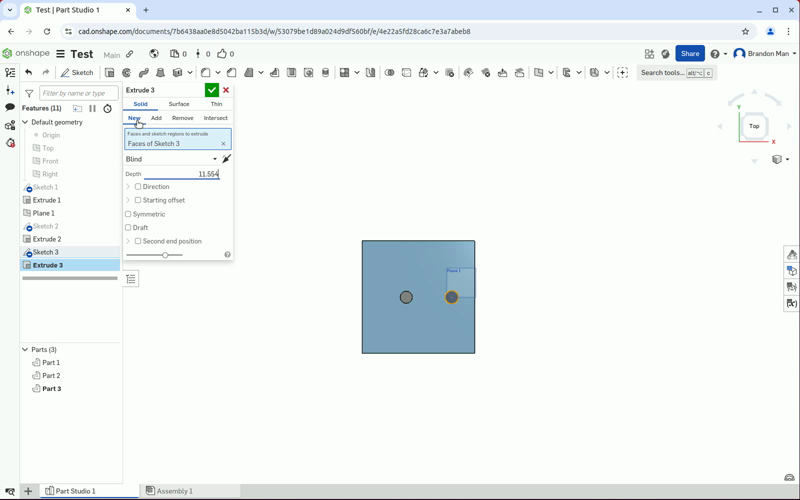
key(enter)
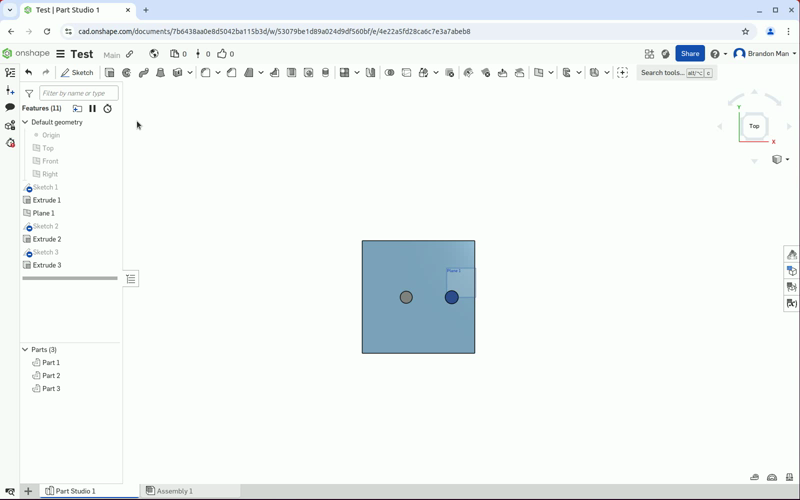
key(shift+h)
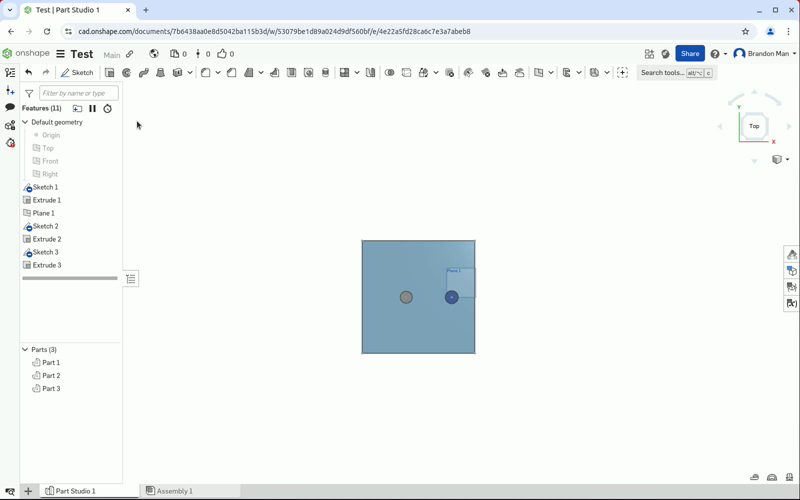
key(shift+h)
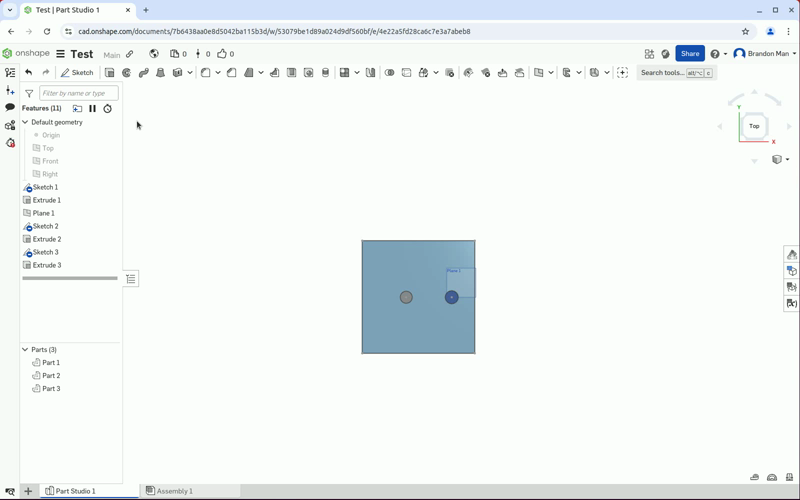
key(shift+7)
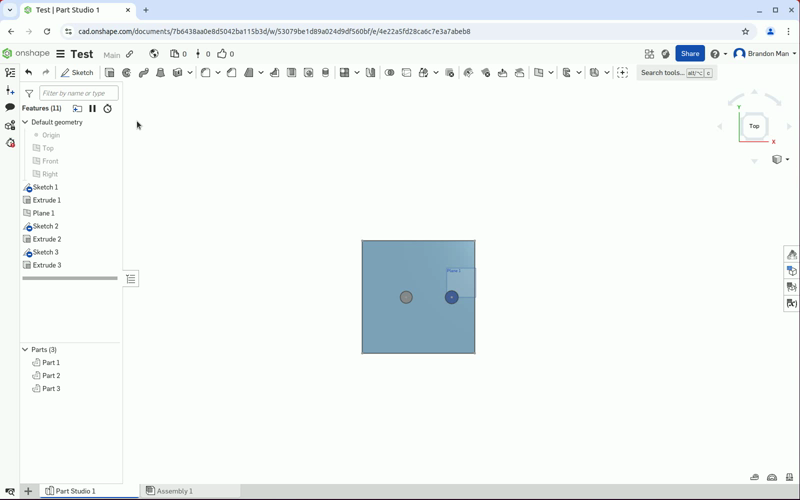
key(up, 3)
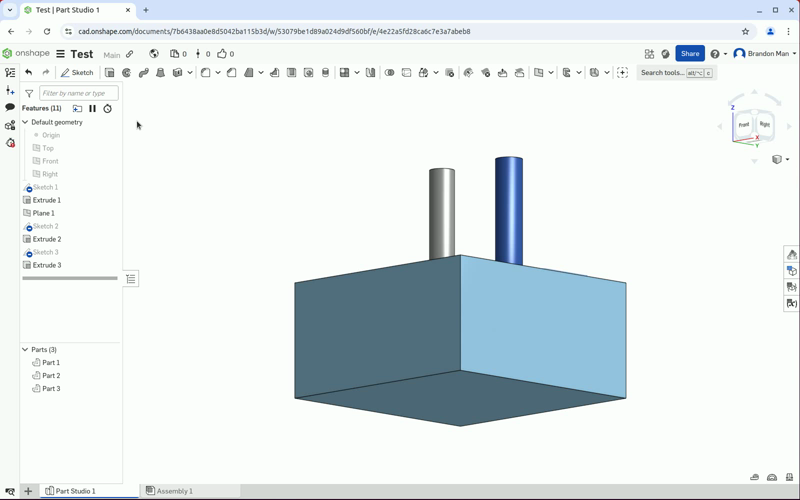
key(left, 3)
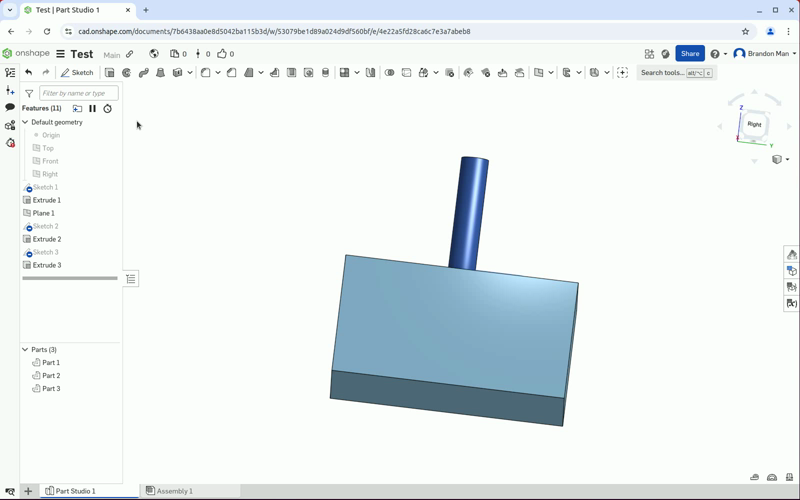
key(right, 3)
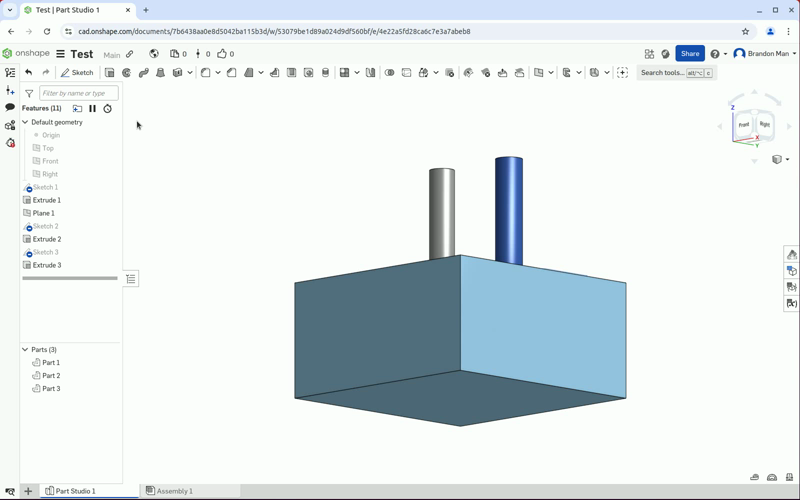
key(down, 3)
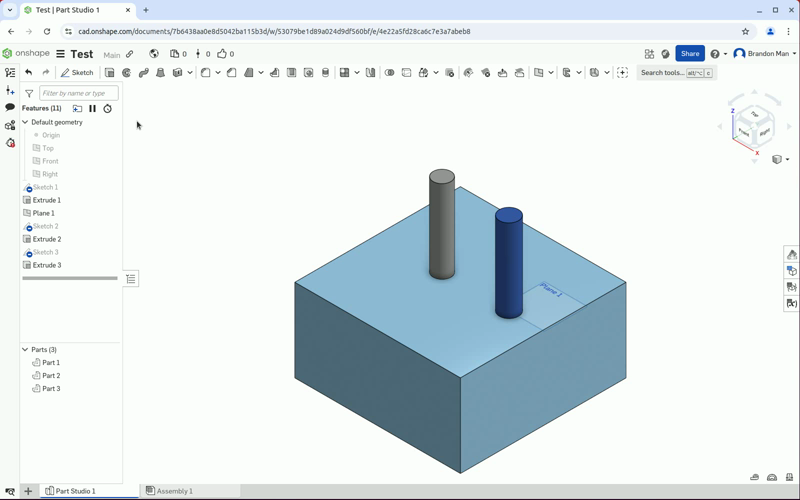
mouse_move(73, 189)
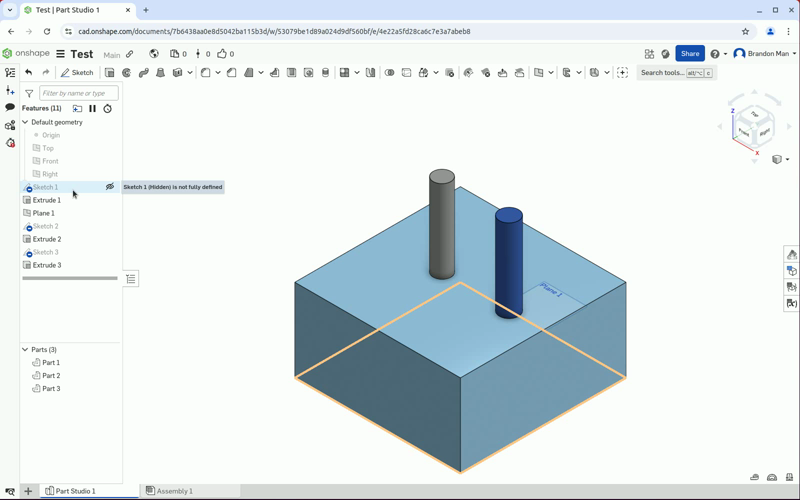
click(73, 189)